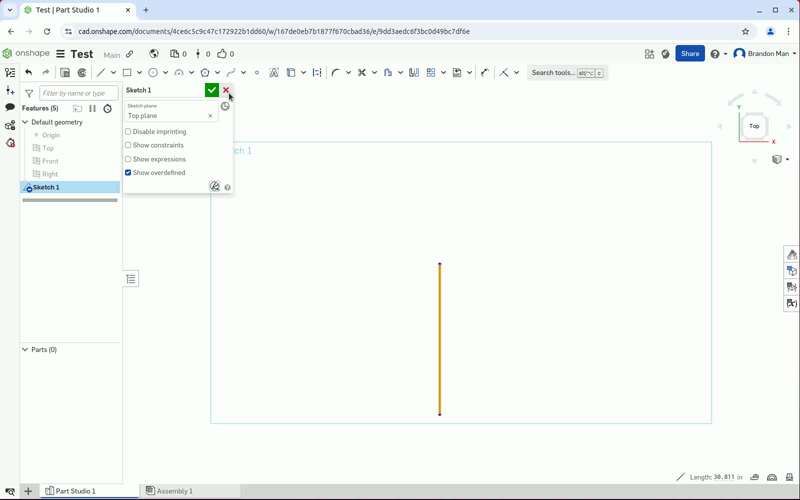
key(shift+h)
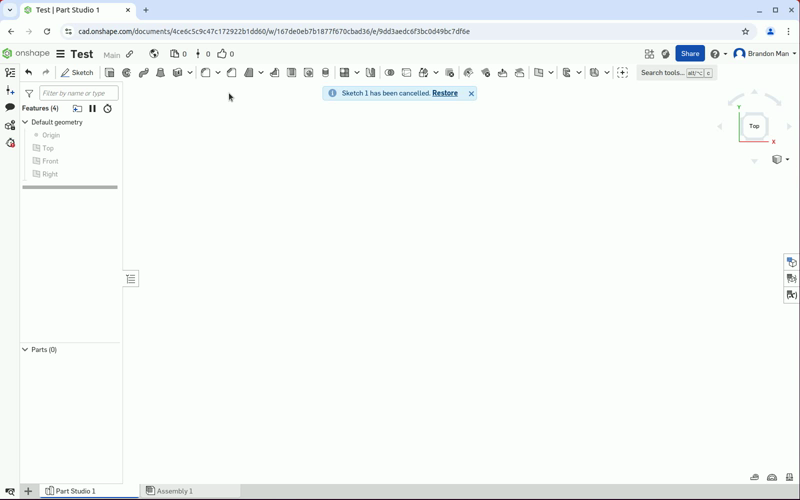
mouse_move(73, 352)
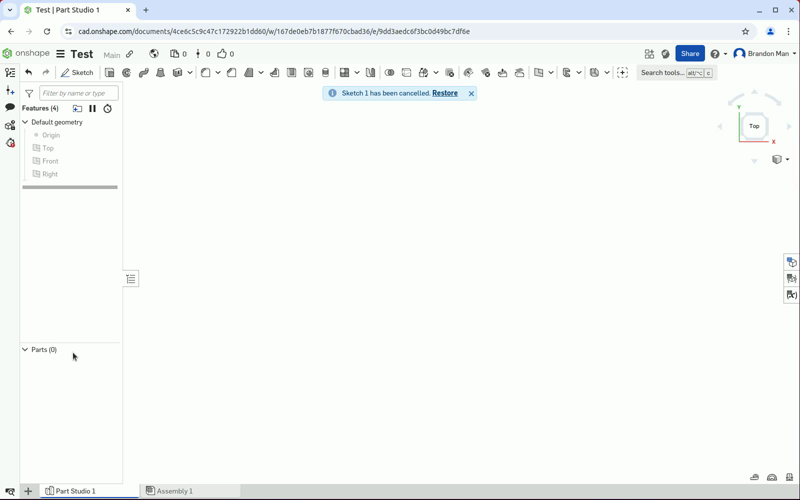
key(y)
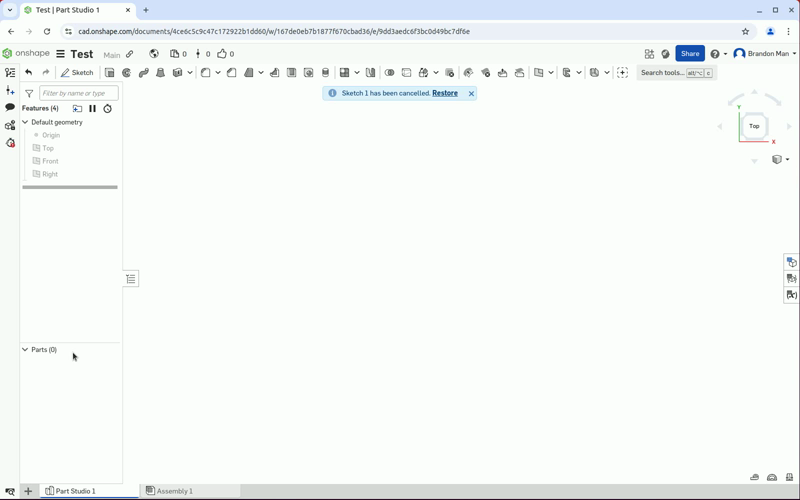
key(shift+p)
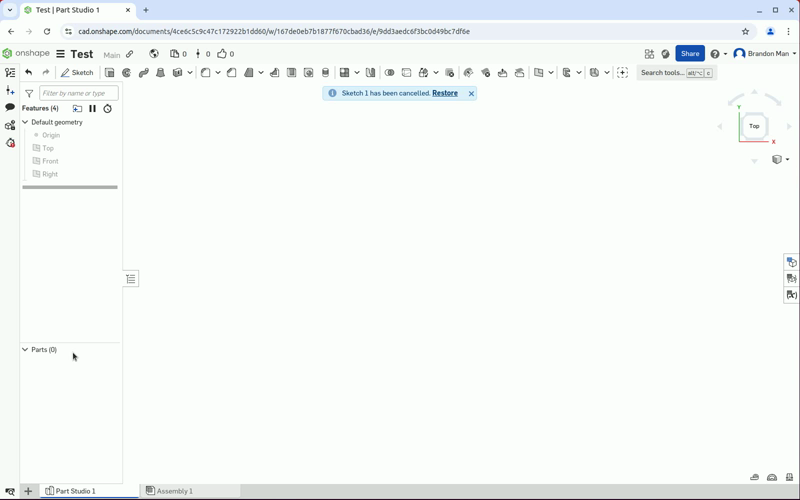
key(space)
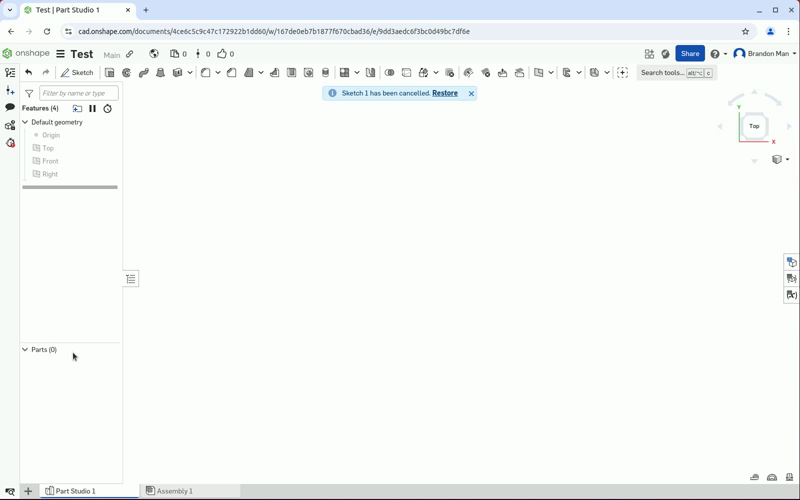
key_down(shift)
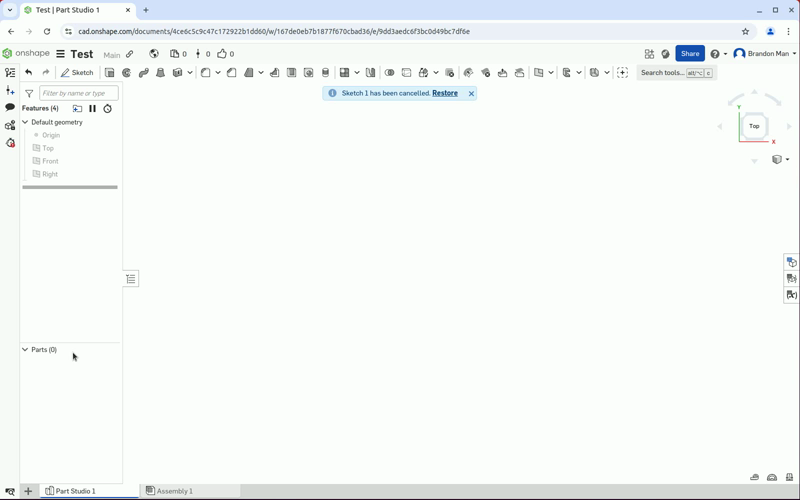
key(up)
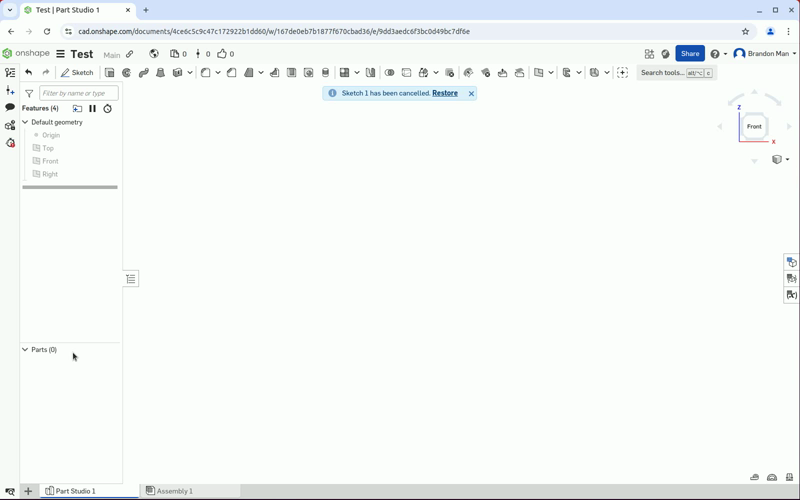
key_up(shift)
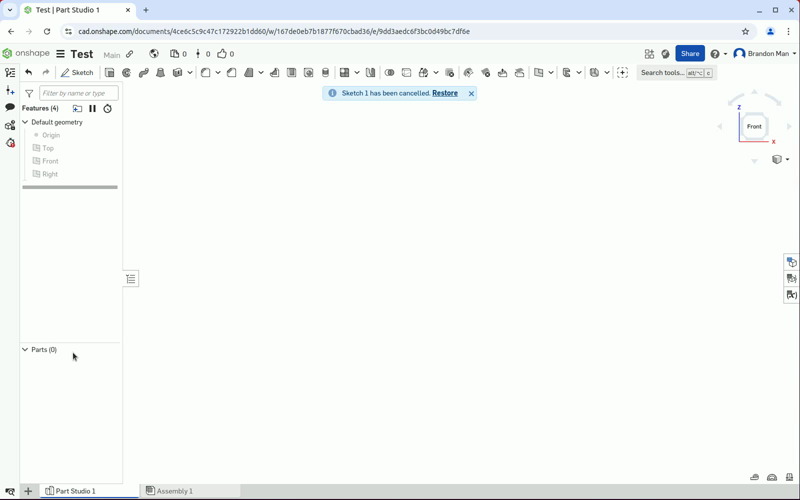
mouse_move(73, 352)
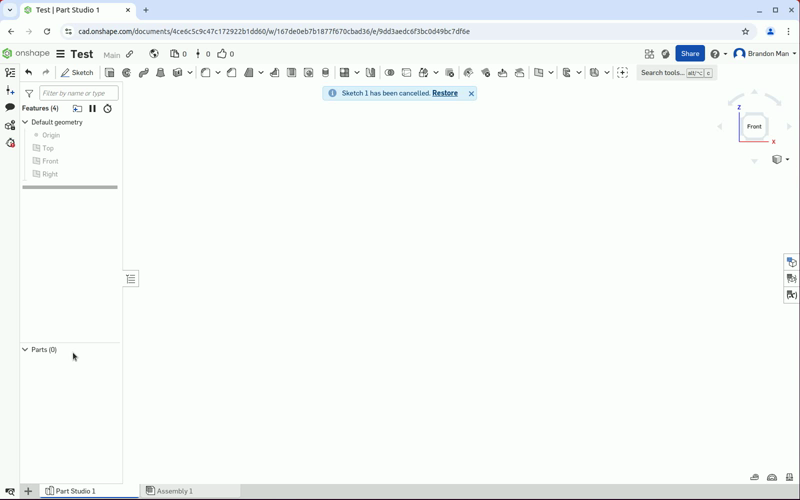
key(shift+y)
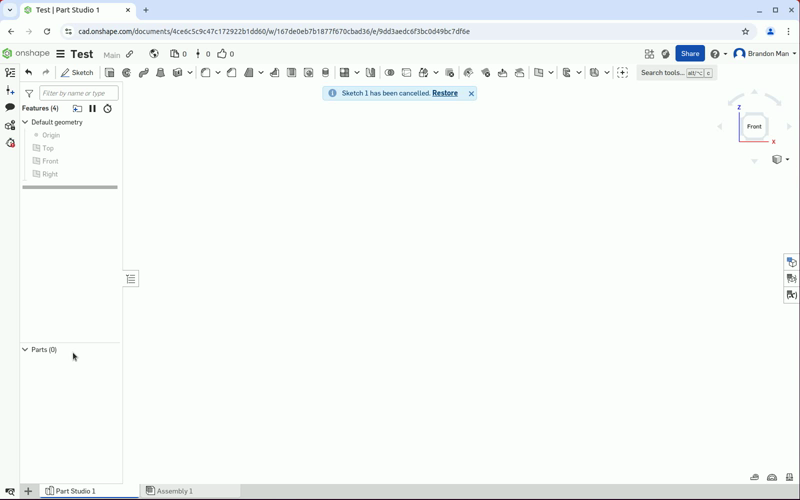
key(shift+s)
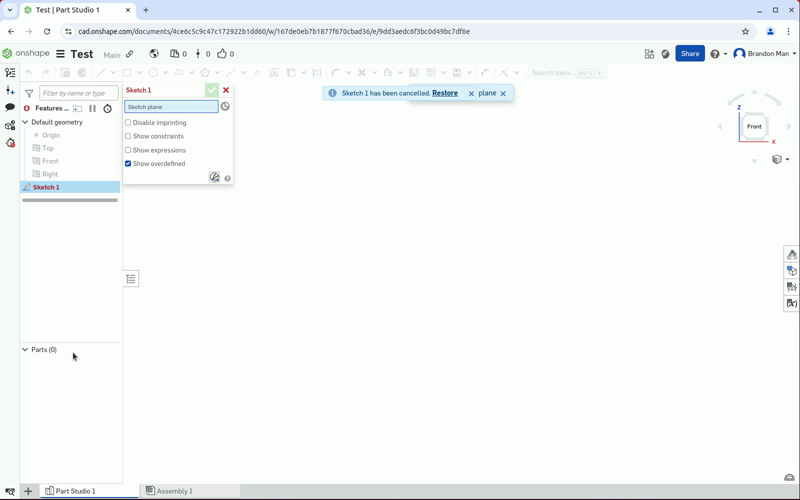
mouse_move(73, 163)
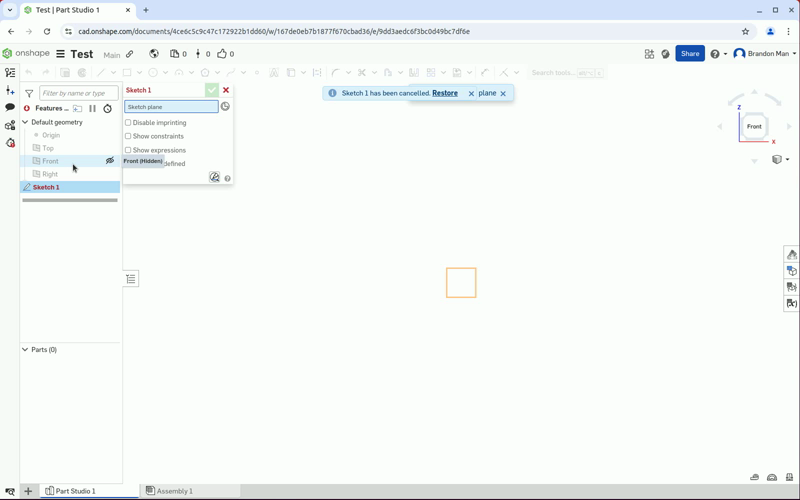
click(73, 163)
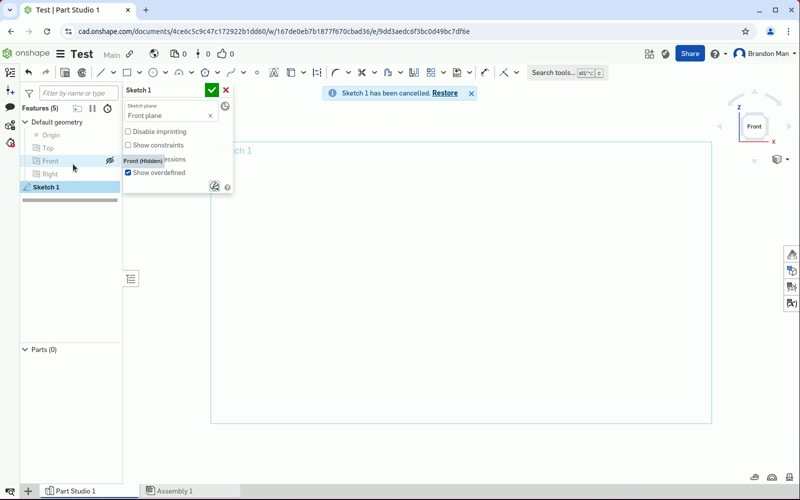
mouse_move(73, 352)
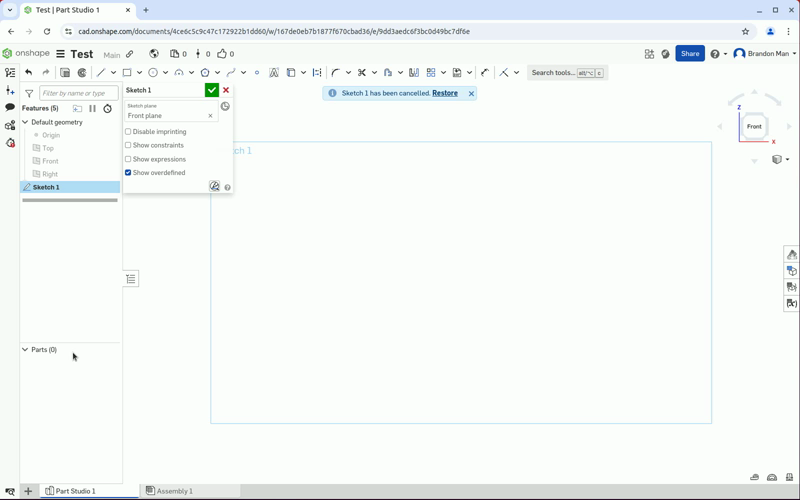
key(y)
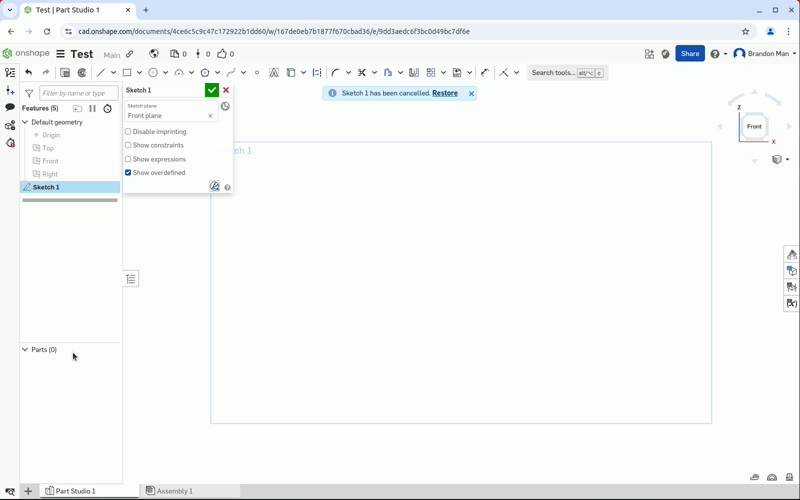
key(l)
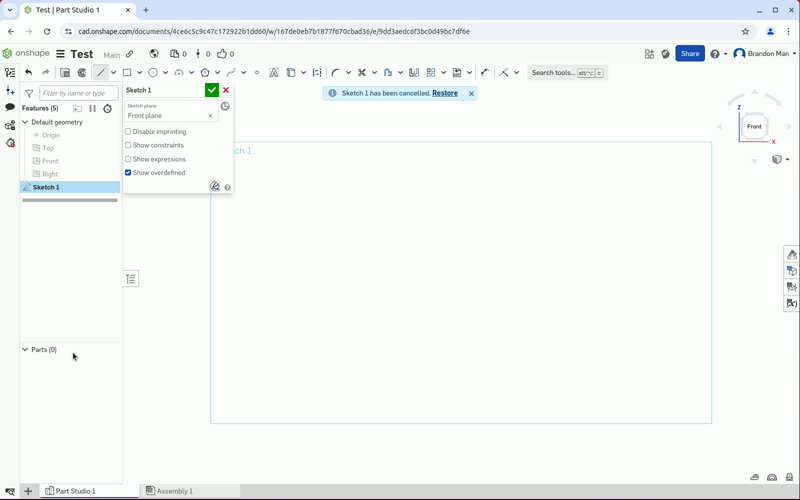
key_down(shift)
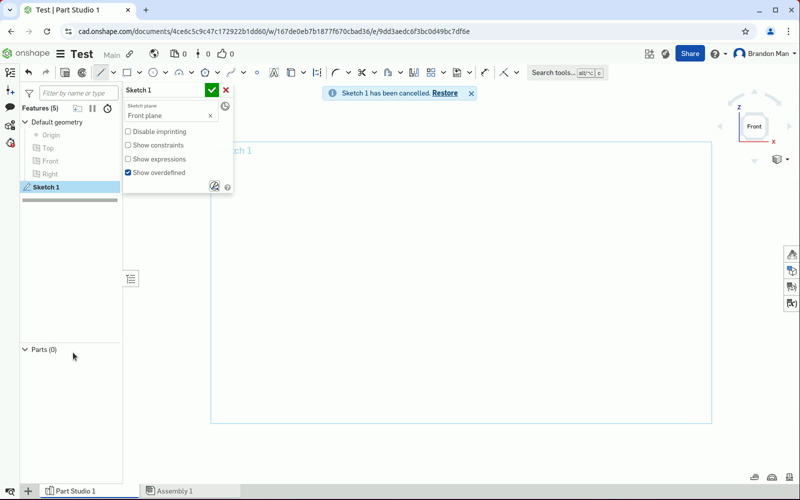
mouse_move(460, 312)
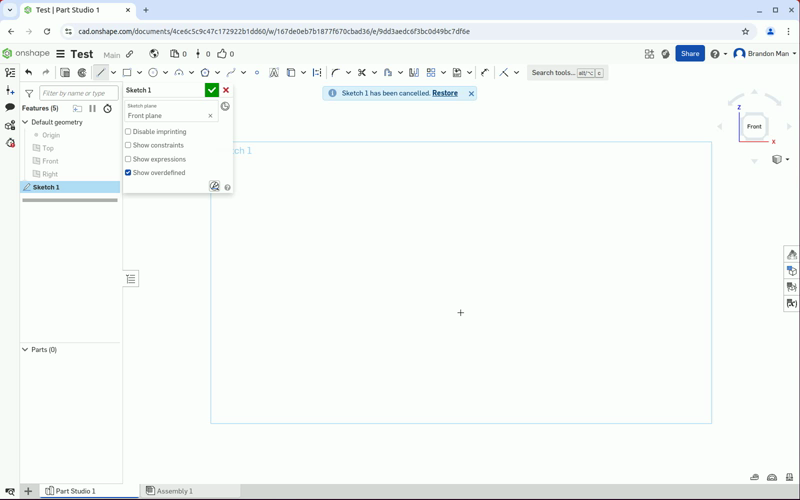
click(460, 312)
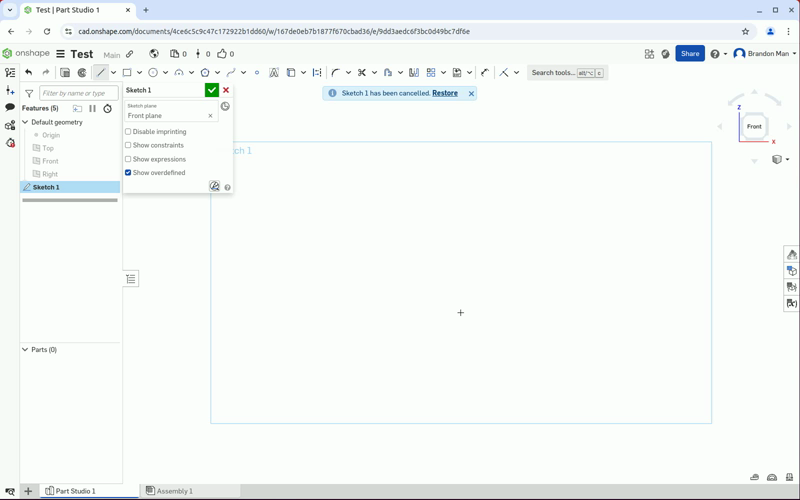
key_up(shift)
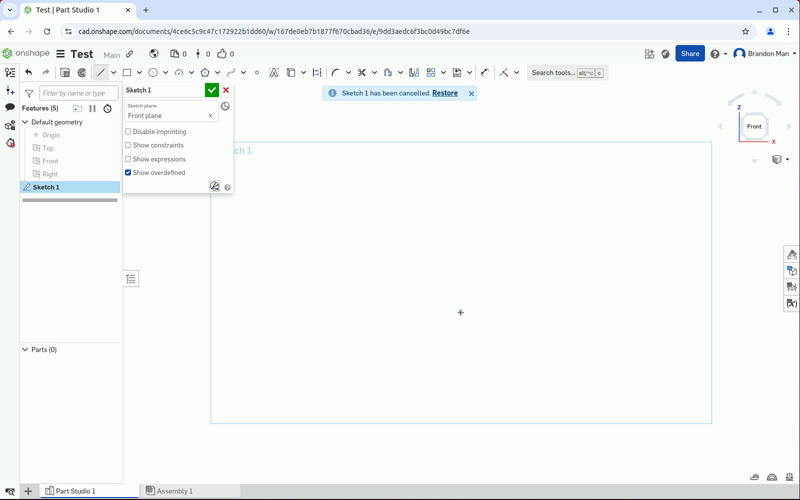
key_down(shift)
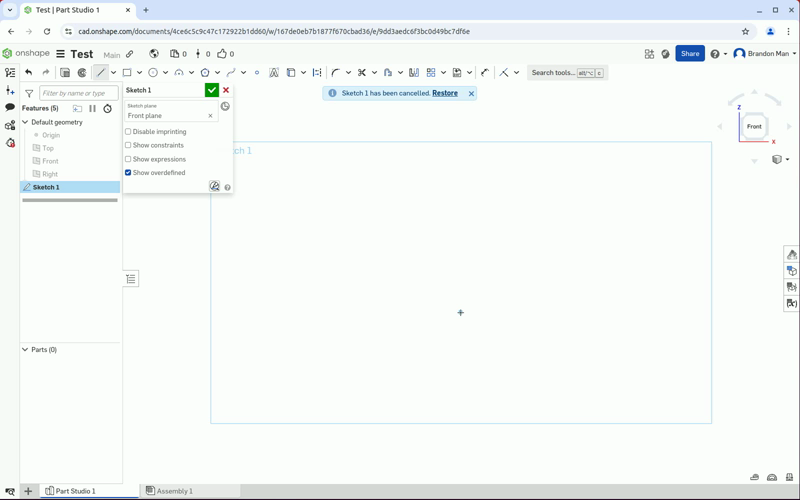
mouse_move(540, 312)
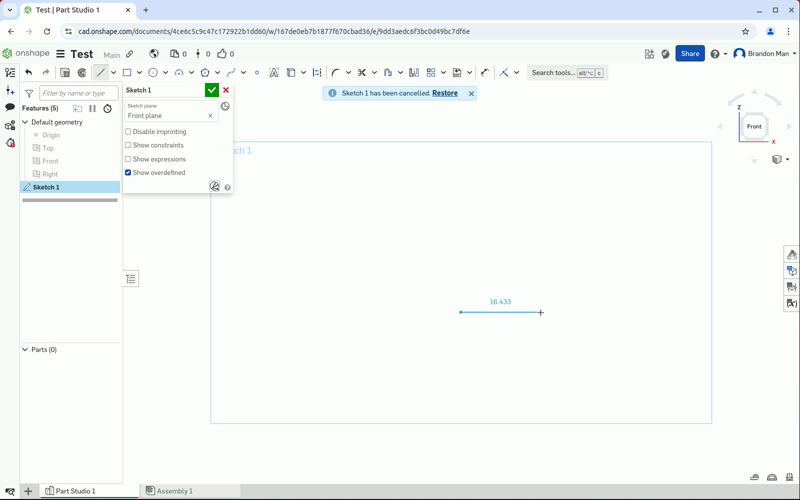
click(540, 312)
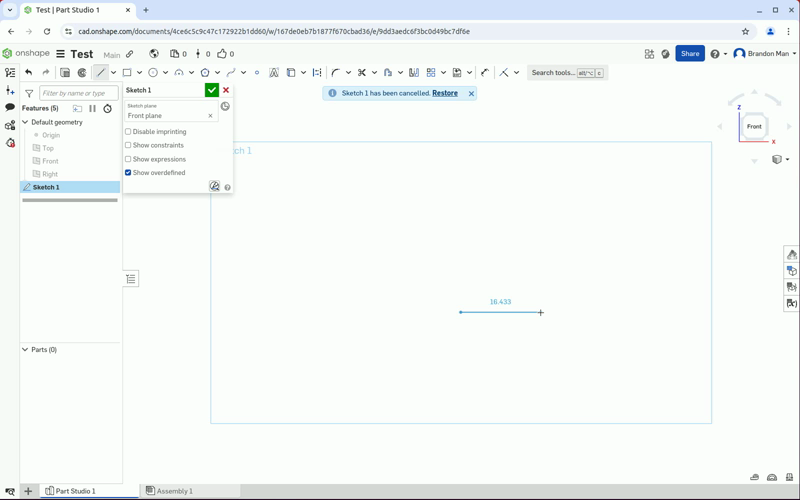
key_up(shift)
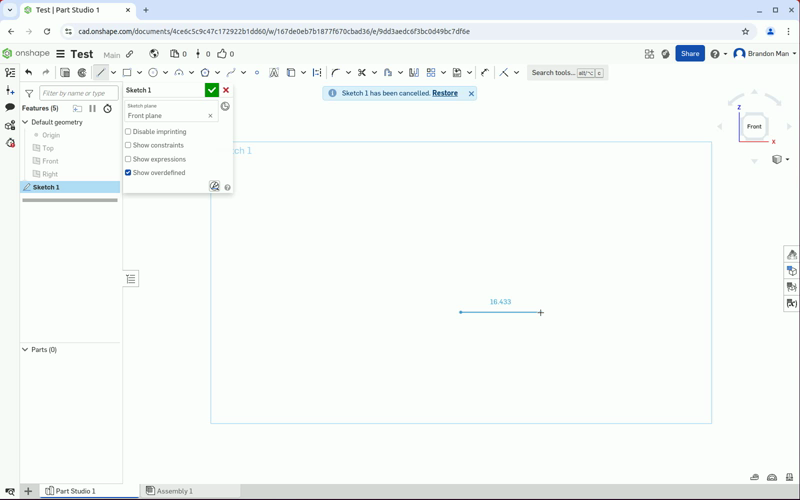
key_down(shift)
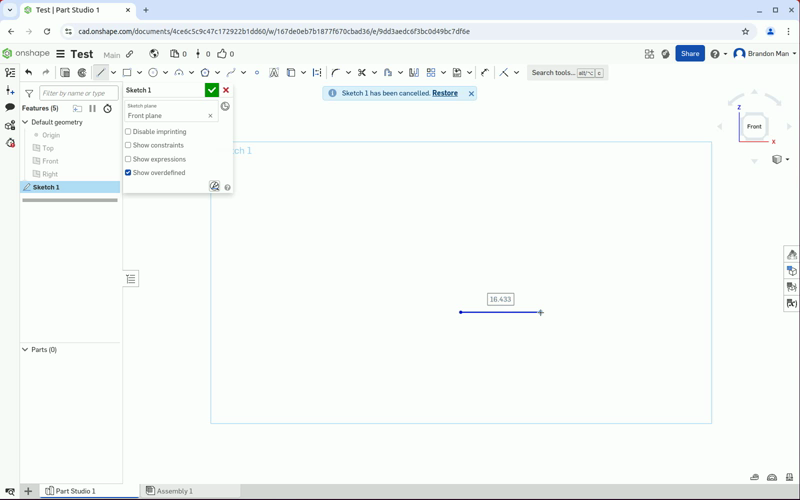
mouse_move(570, 312)
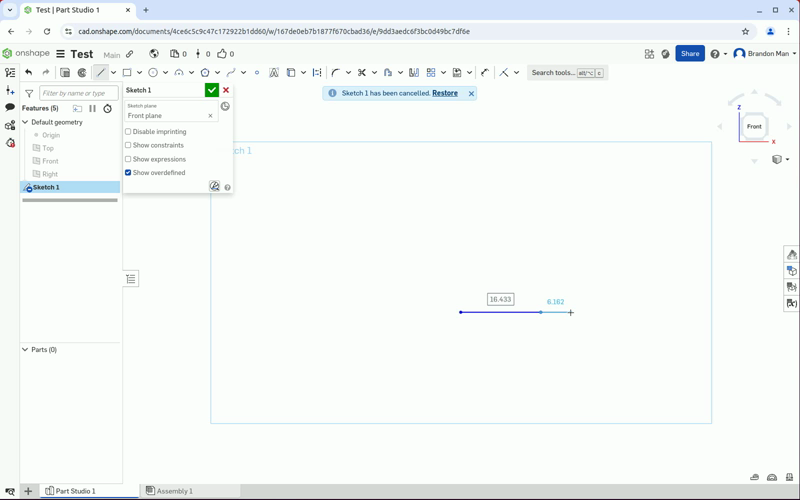
mouse_move(540, 282)
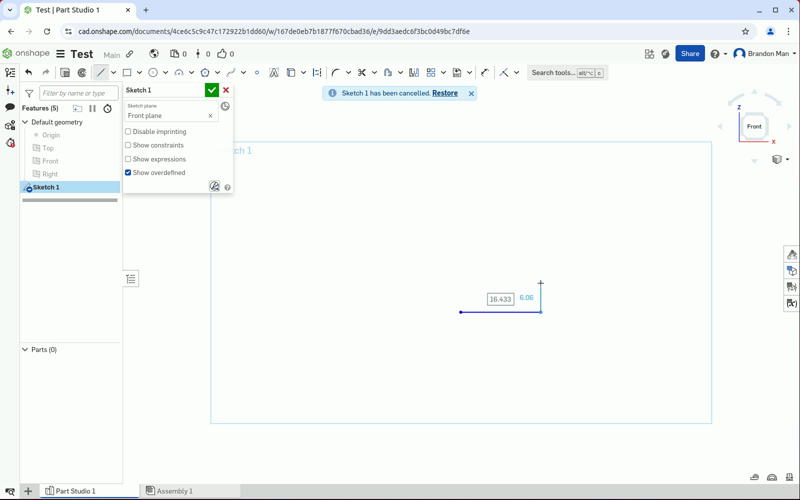
click(540, 282)
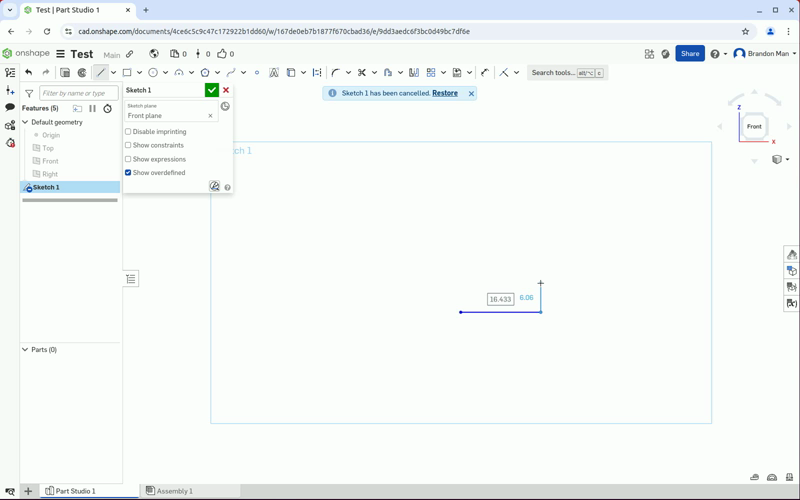
key_up(shift)
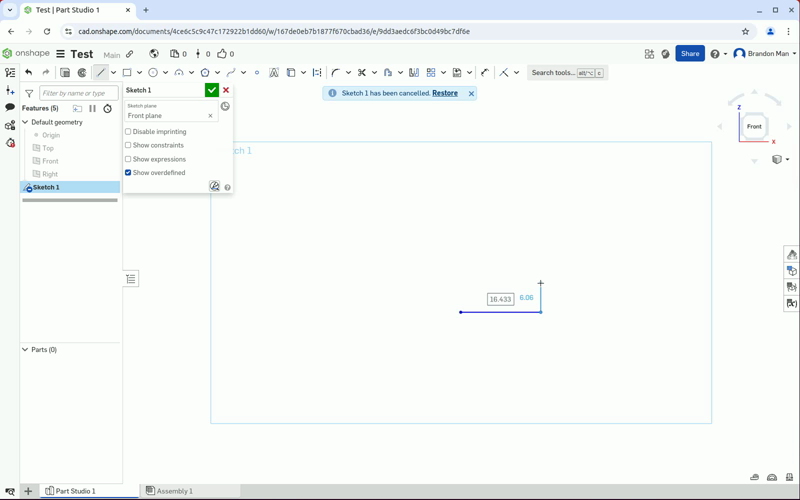
key_down(shift)
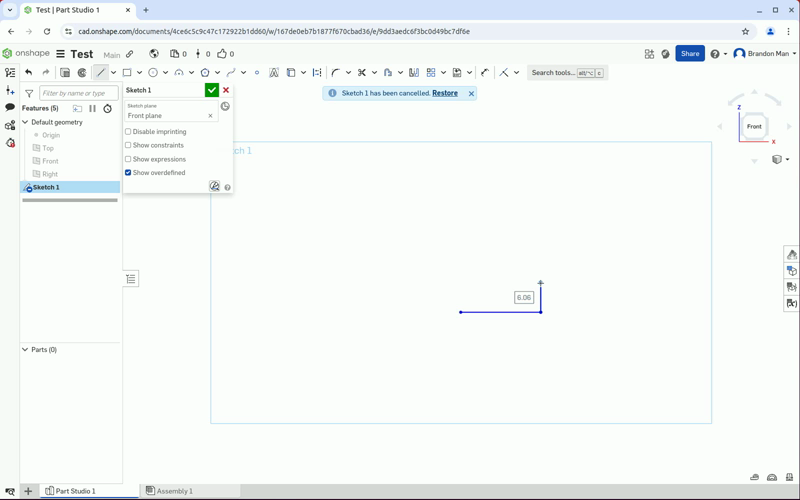
mouse_move(570, 282)
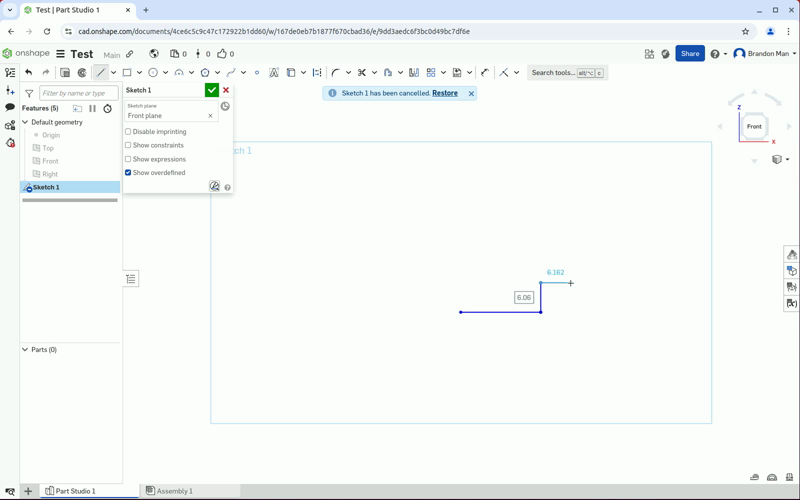
mouse_move(540, 252)
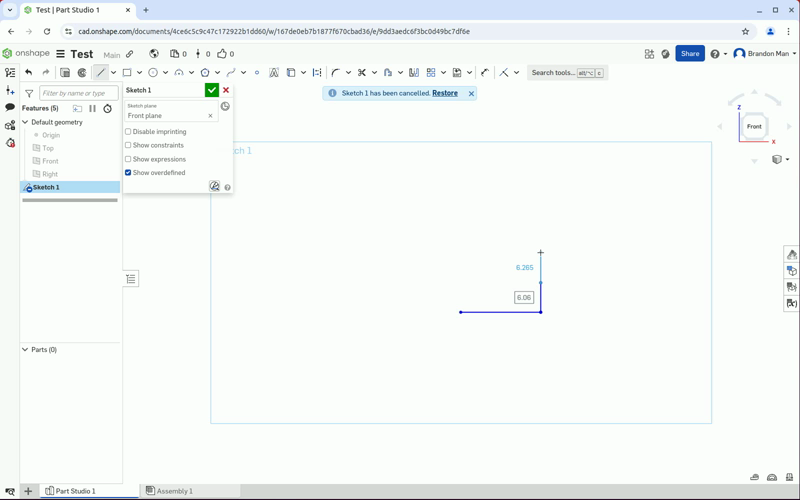
click(540, 252)
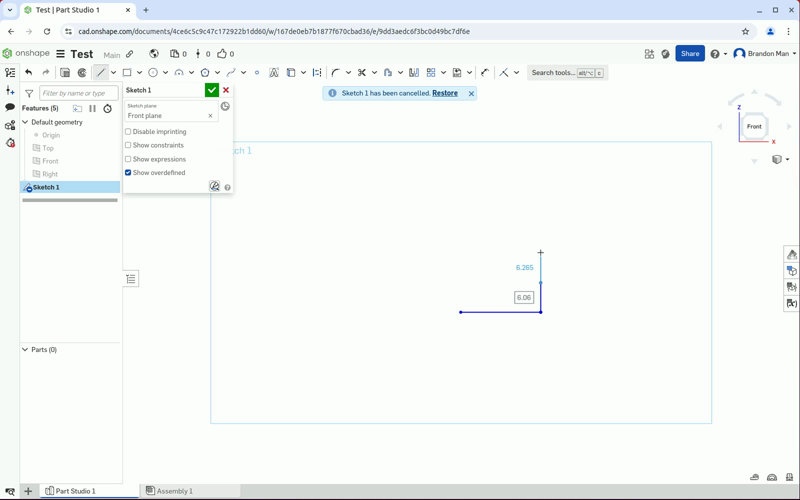
key_up(shift)
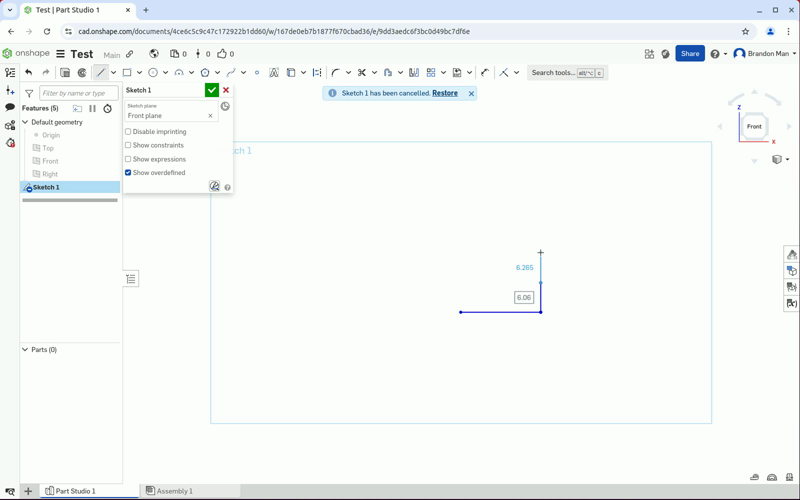
key_down(shift)
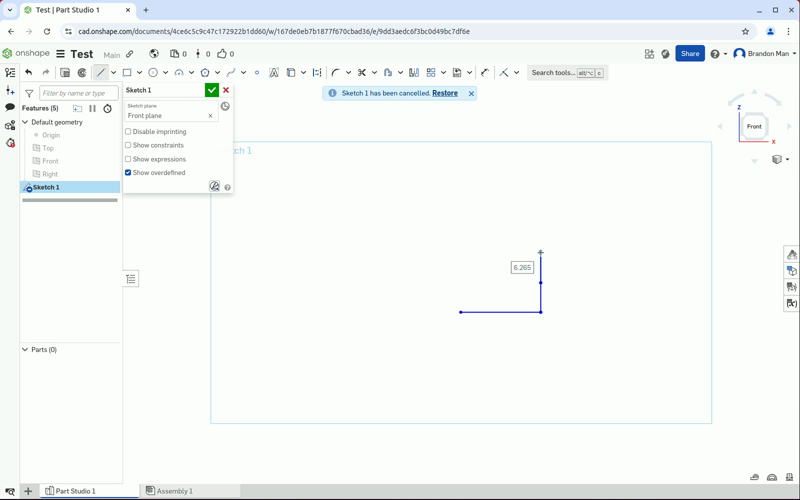
mouse_move(460, 252)
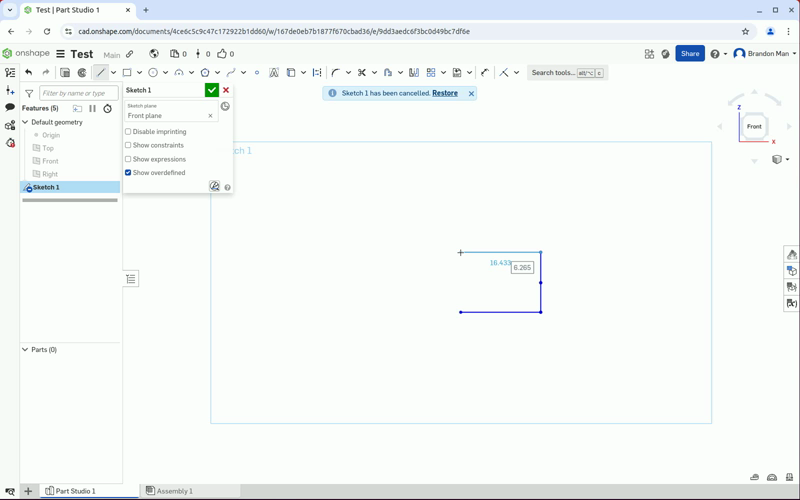
click(460, 252)
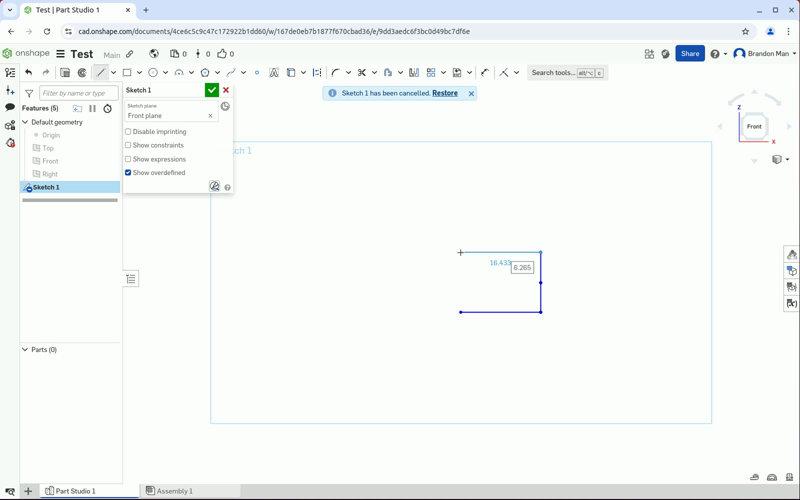
key_up(shift)
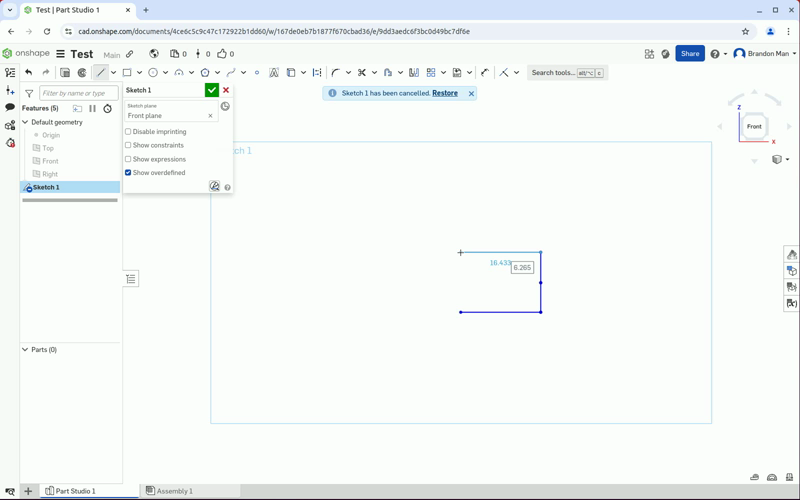
key_down(shift)
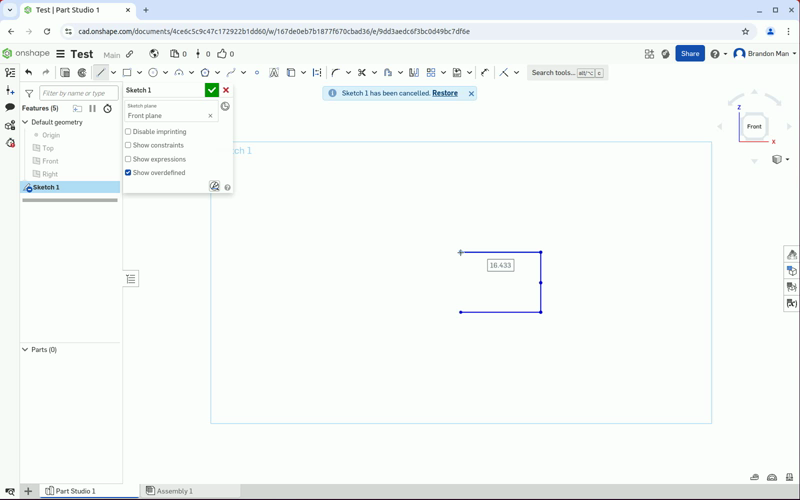
mouse_move(490, 252)
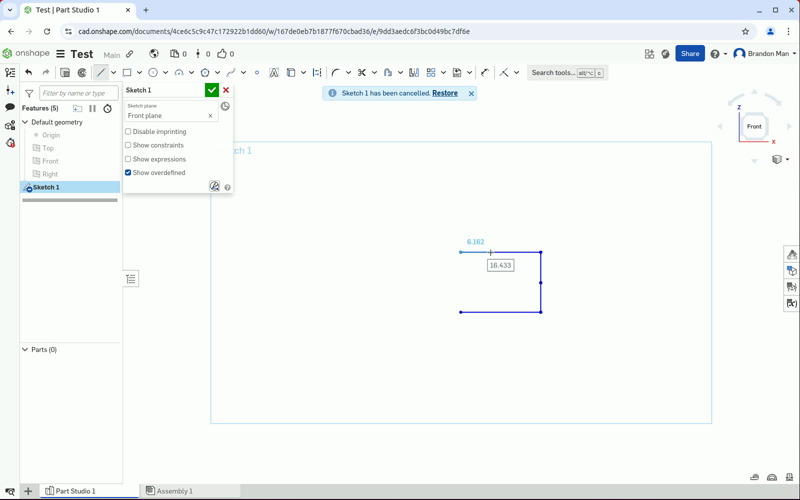
mouse_move(460, 258)
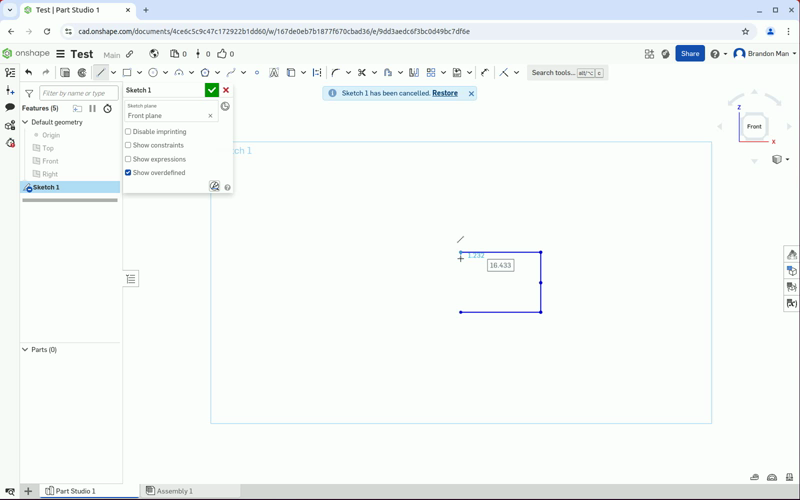
scroll(6)
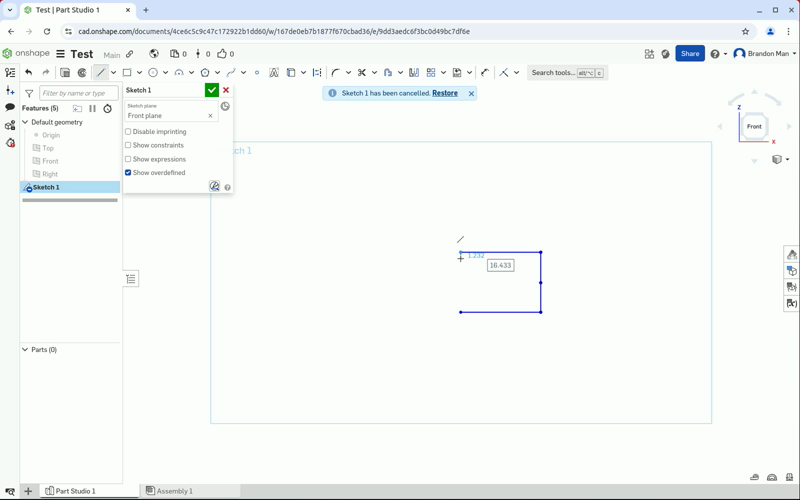
scroll(6)
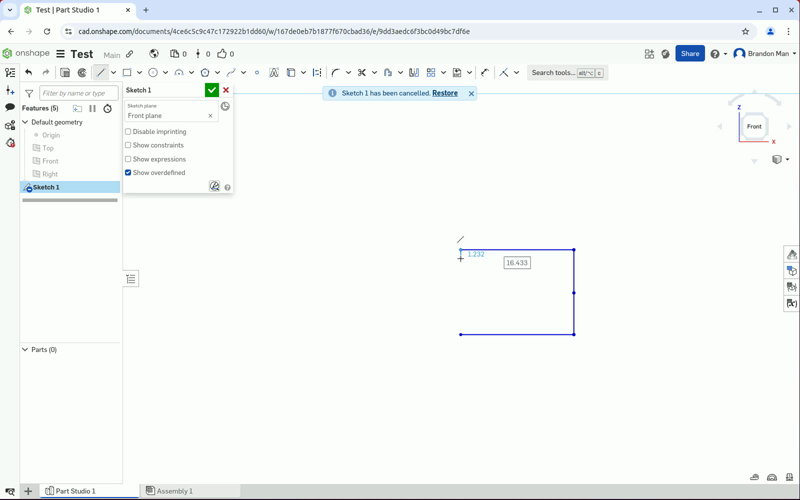
scroll(6)
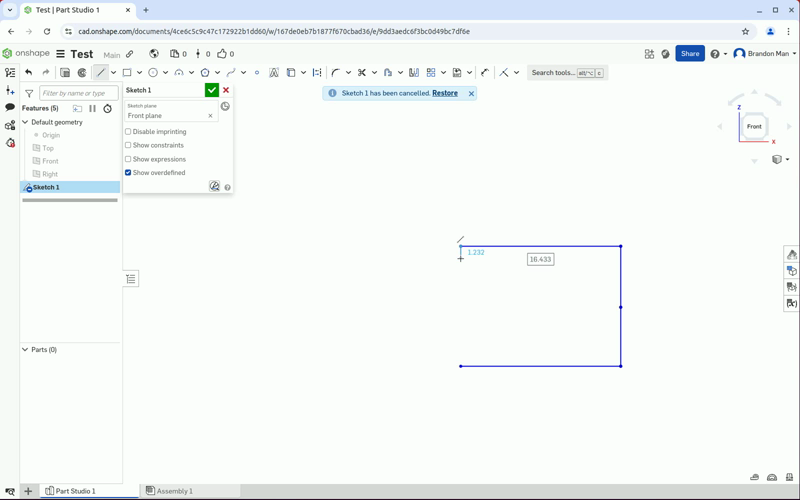
scroll(6)
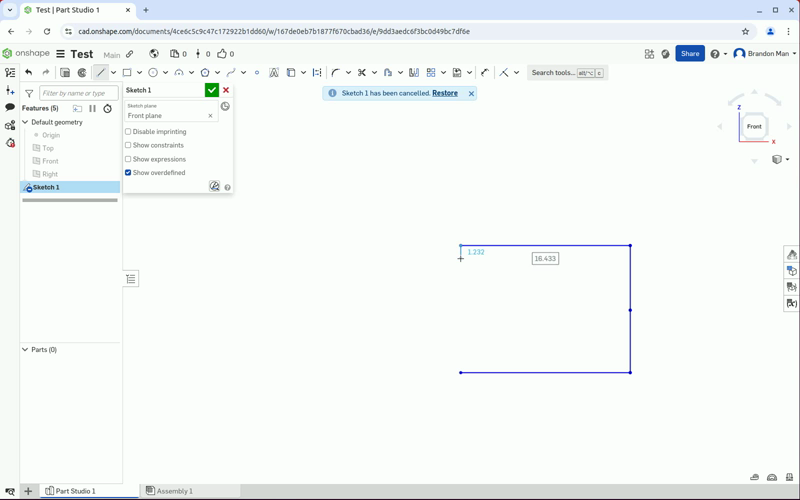
scroll(6)
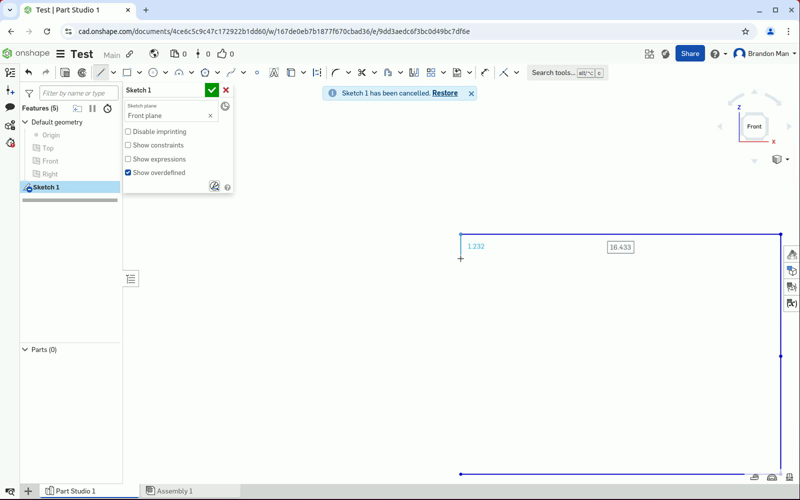
scroll(6)
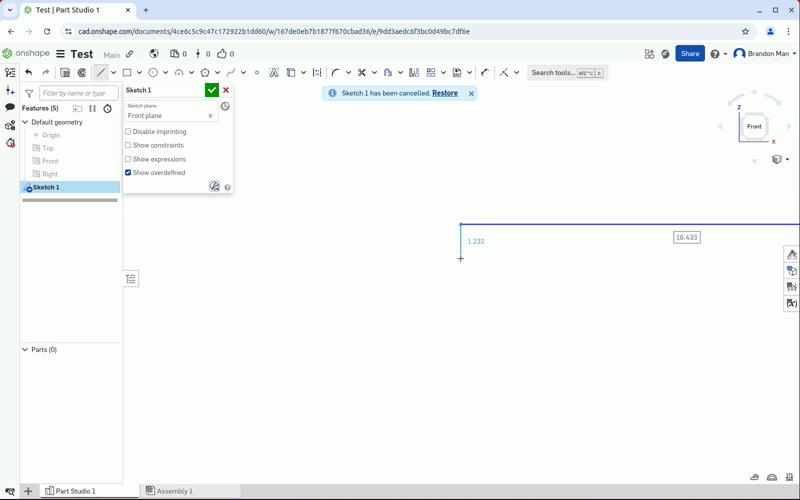
scroll(6)
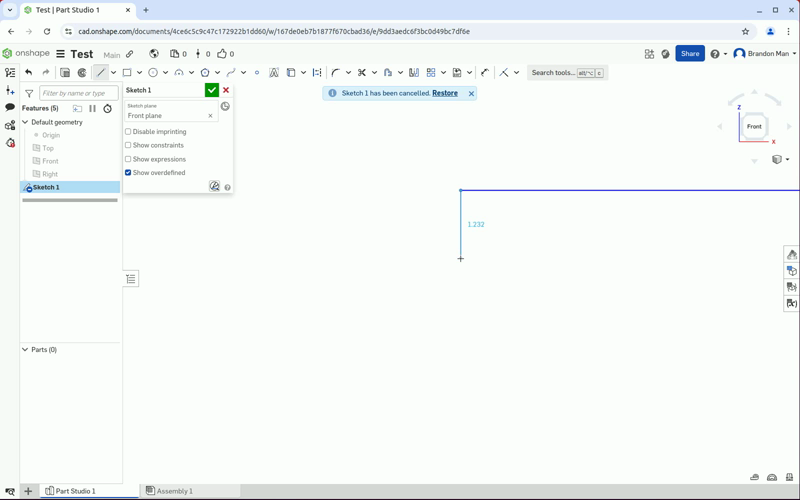
click(460, 258)
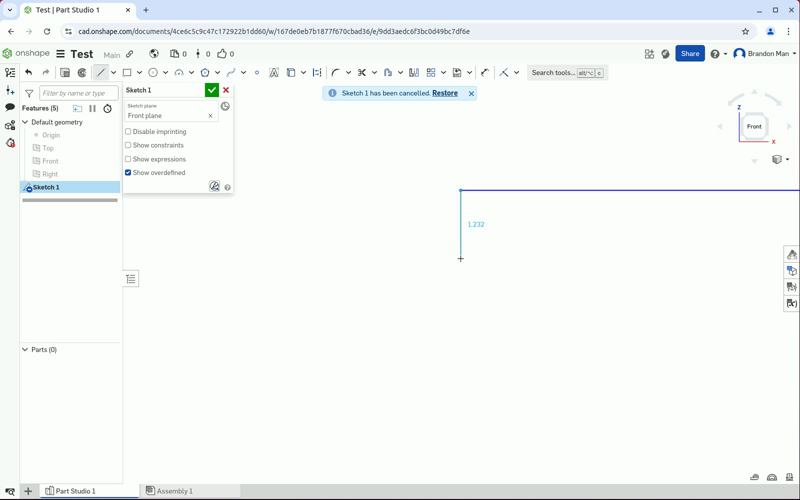
scroll(-6)
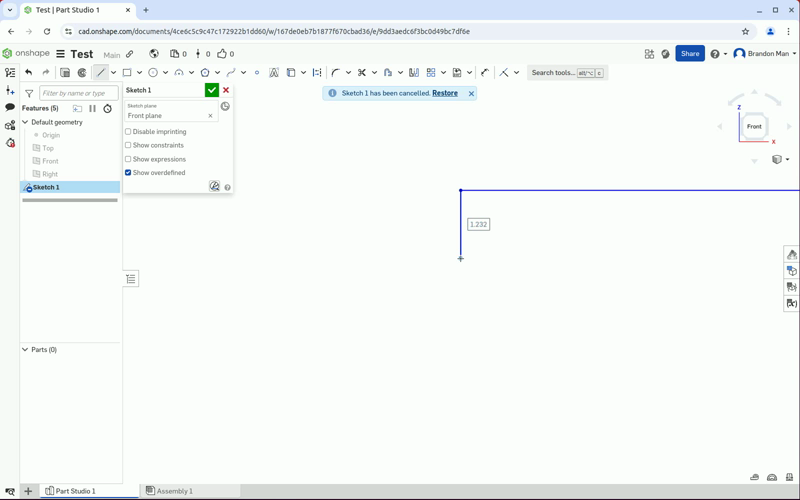
scroll(-6)
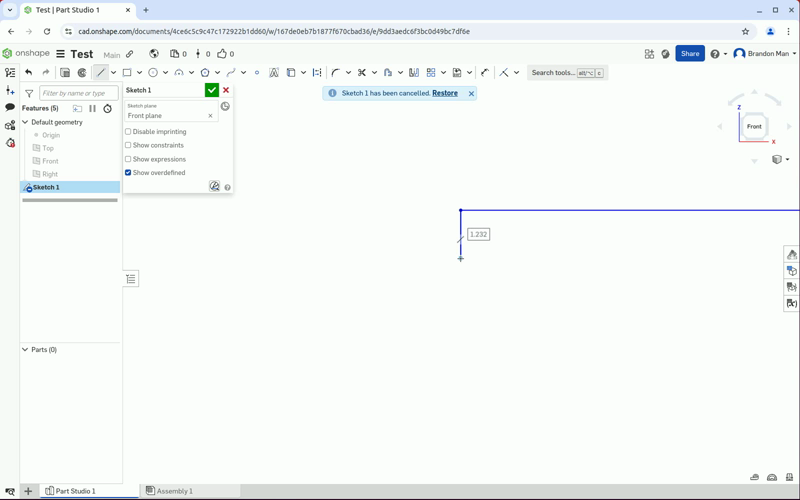
scroll(-6)
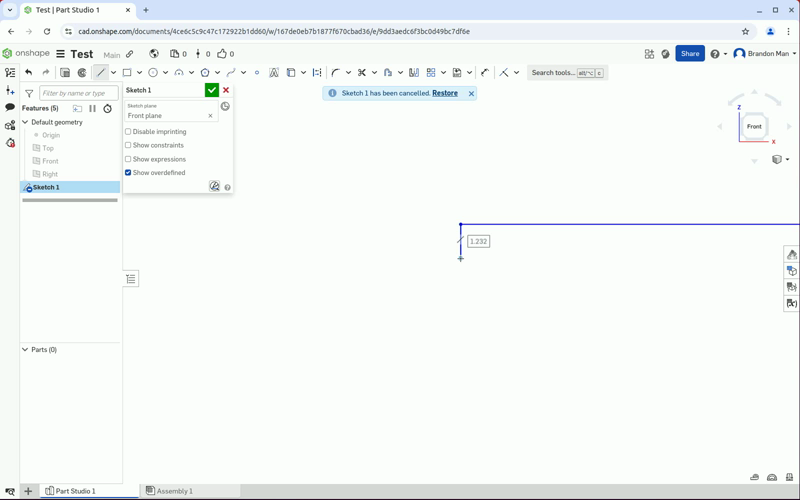
scroll(-6)
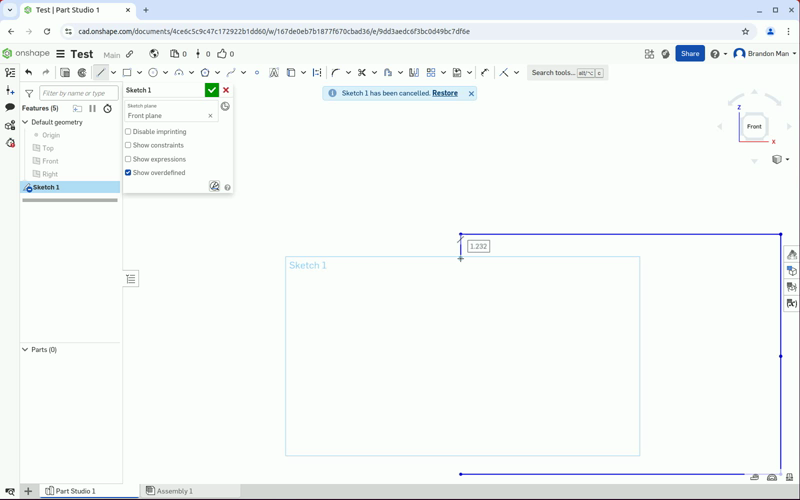
scroll(-6)
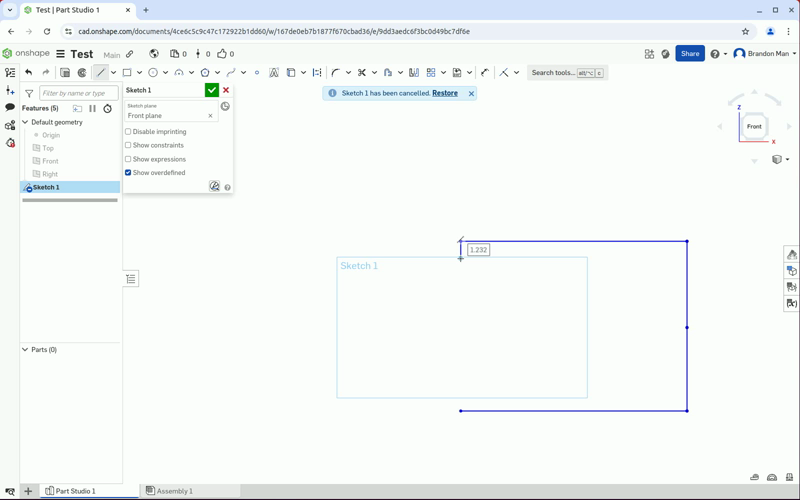
scroll(-6)
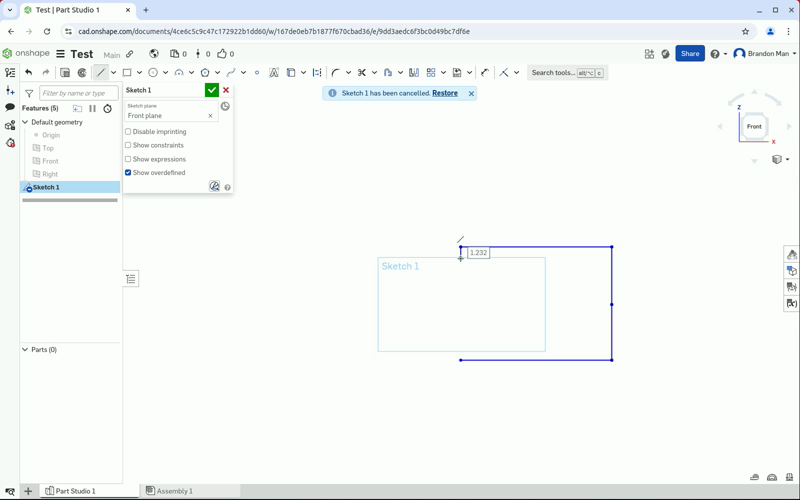
scroll(-6)
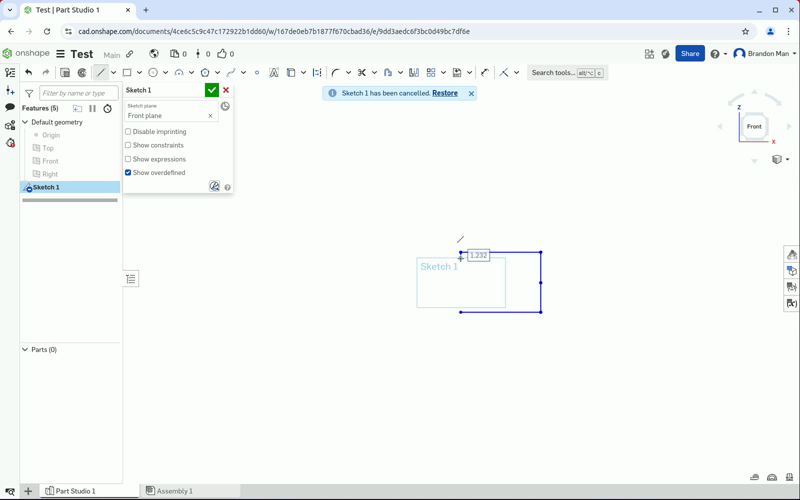
key_up(shift)
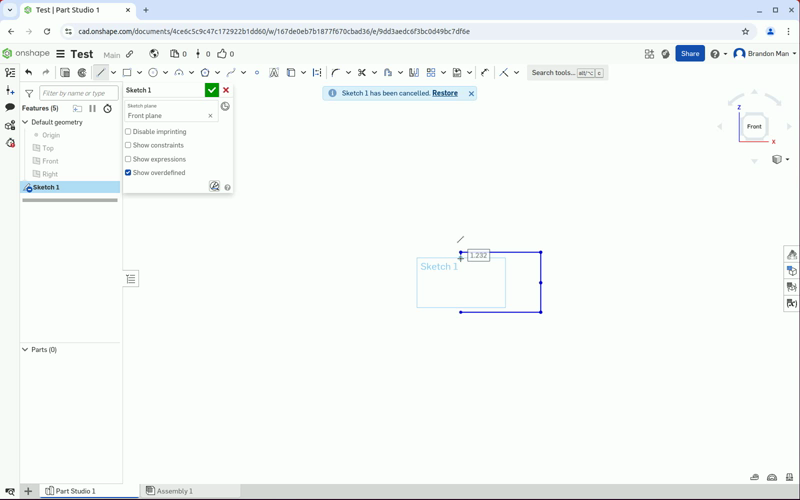
key_down(shift)
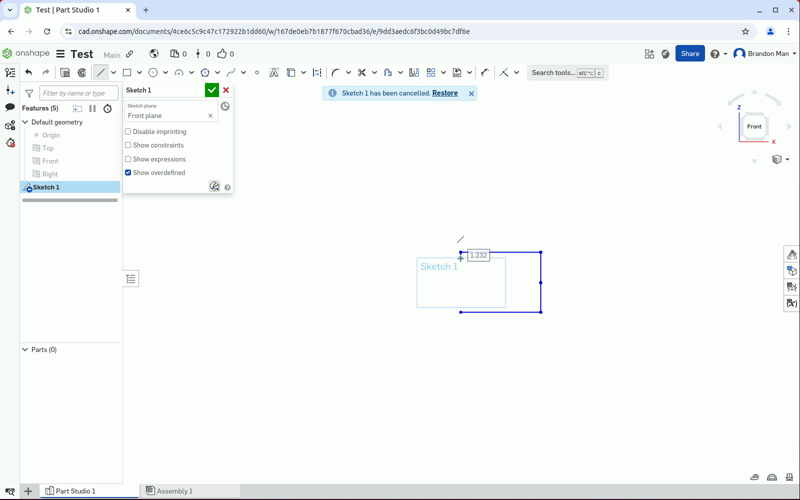
mouse_move(490, 258)
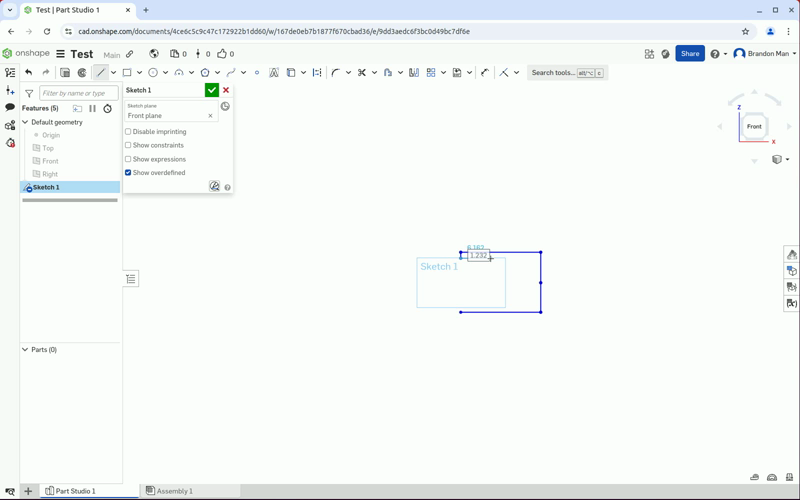
mouse_move(508, 258)
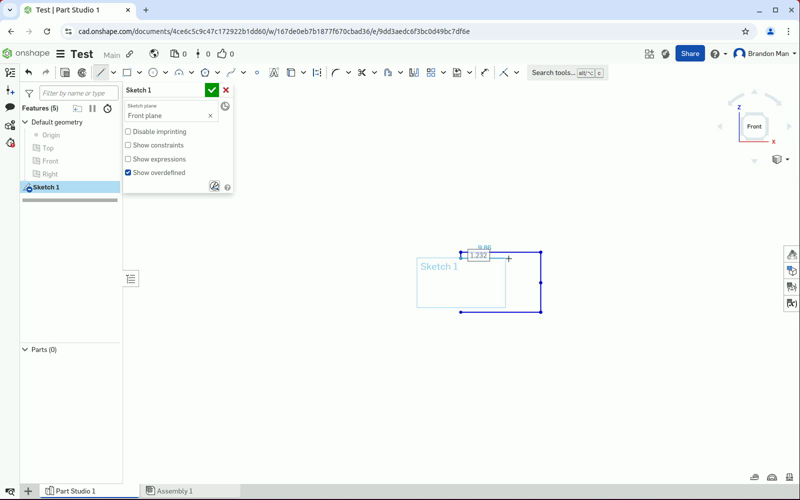
click(508, 258)
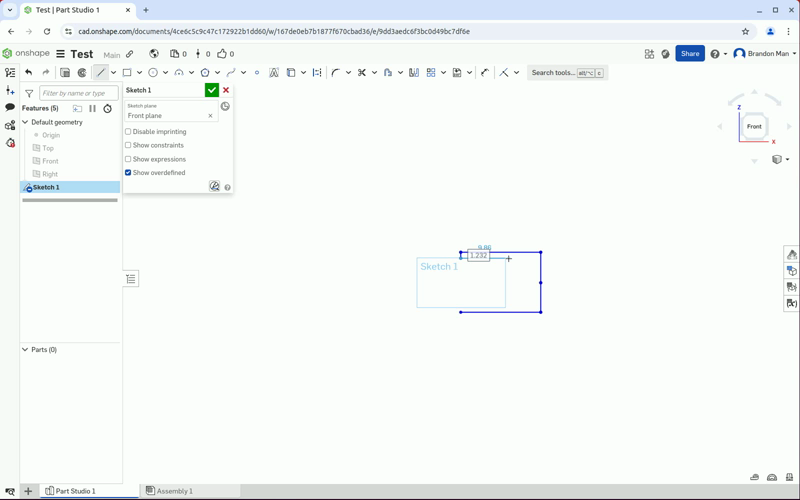
key_up(shift)
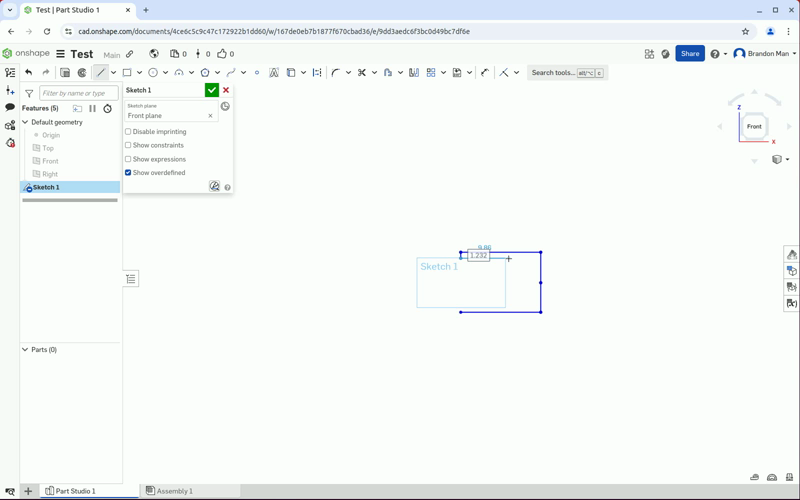
key_down(shift)
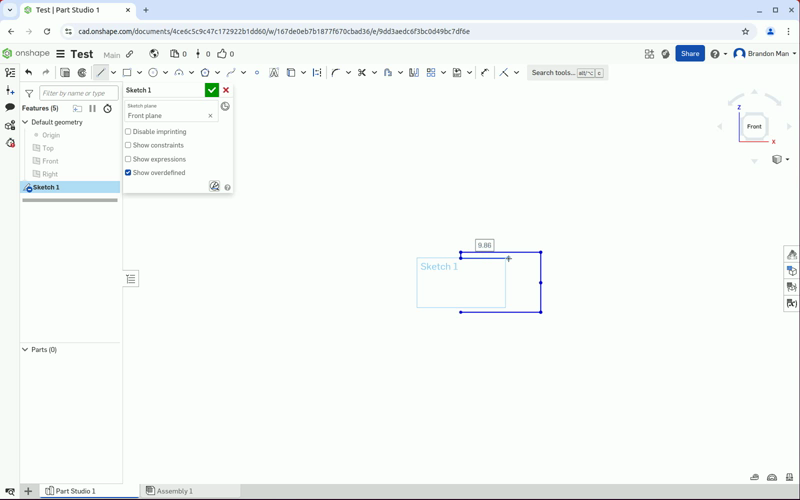
mouse_move(538, 258)
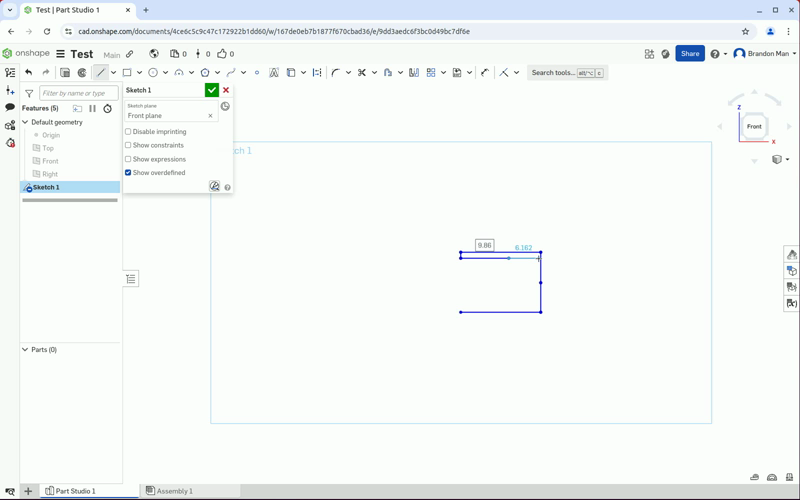
mouse_move(508, 282)
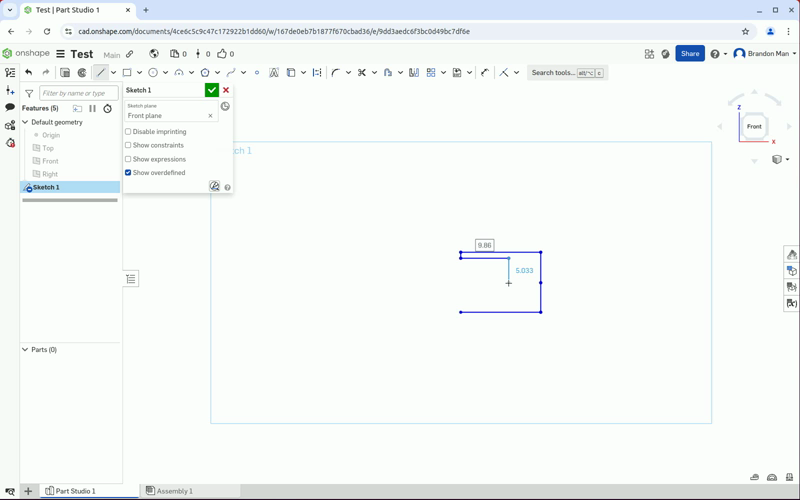
click(508, 282)
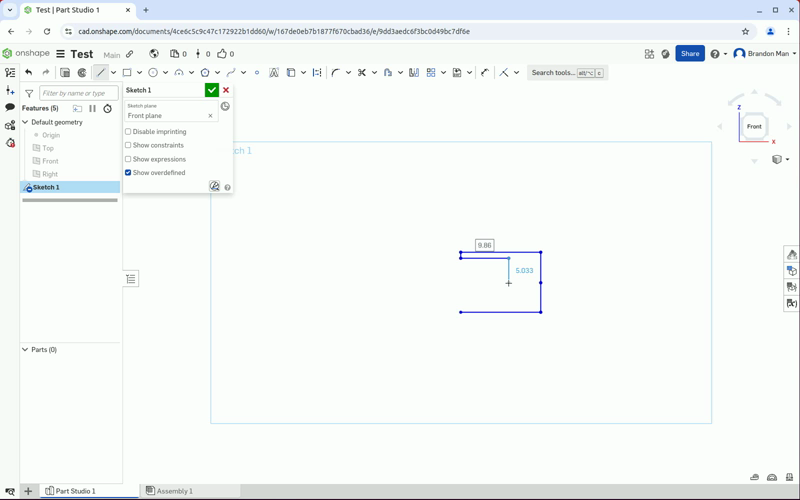
key_up(shift)
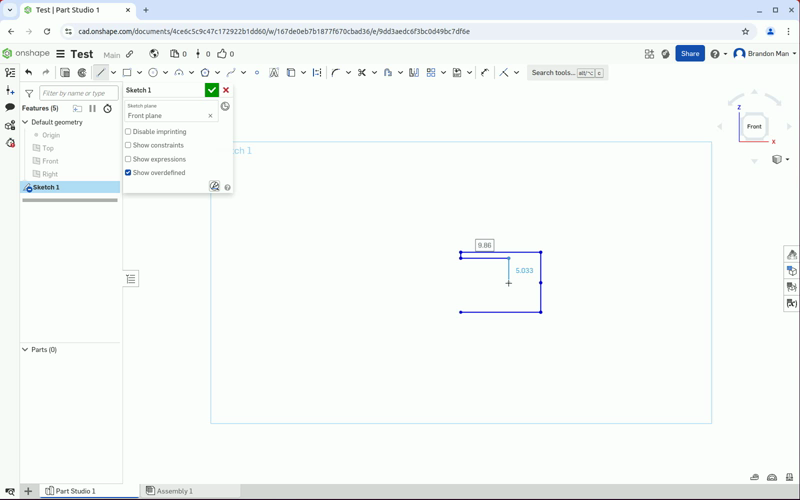
key_down(shift)
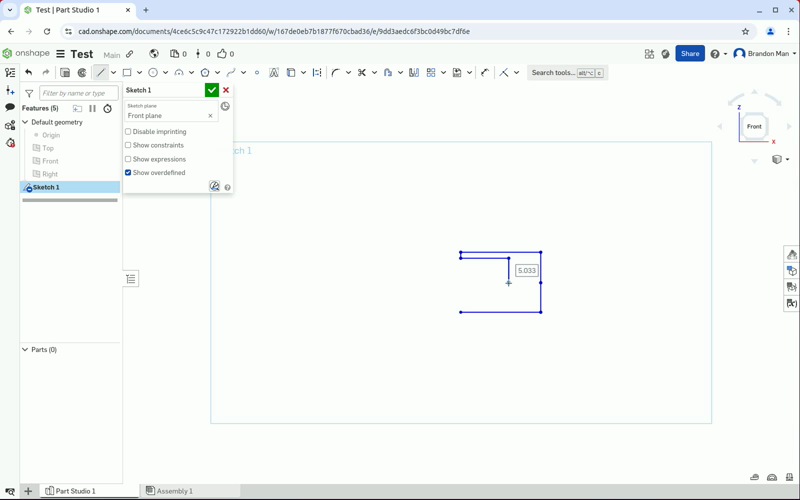
mouse_move(538, 282)
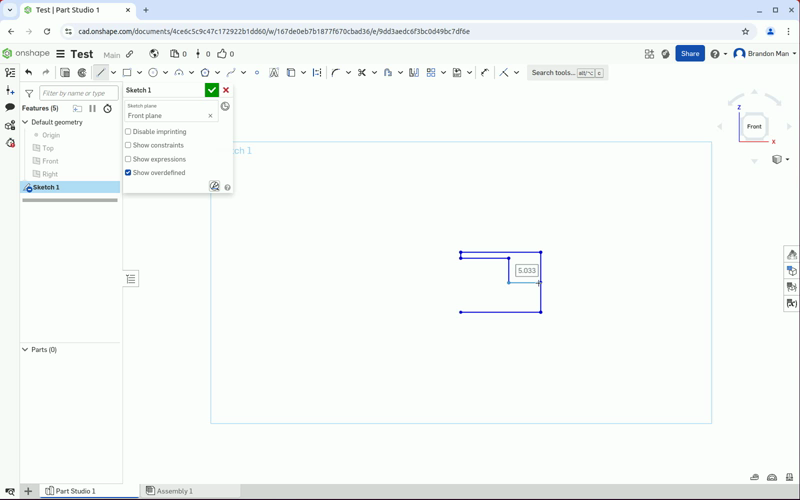
mouse_move(508, 306)
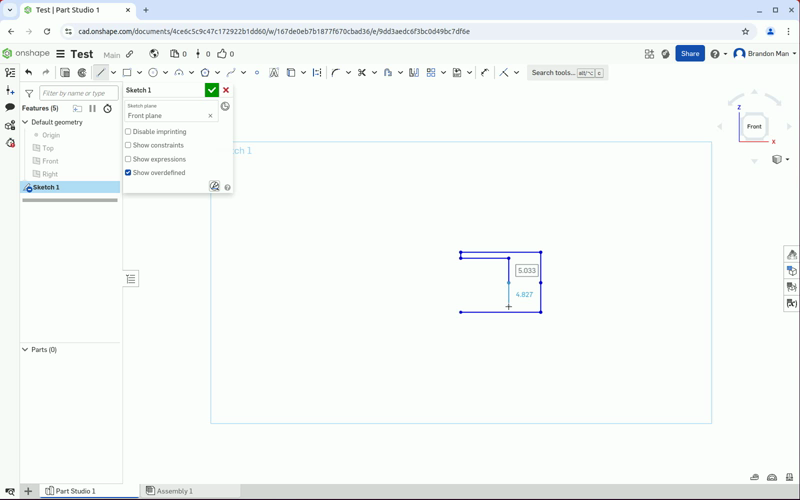
click(508, 306)
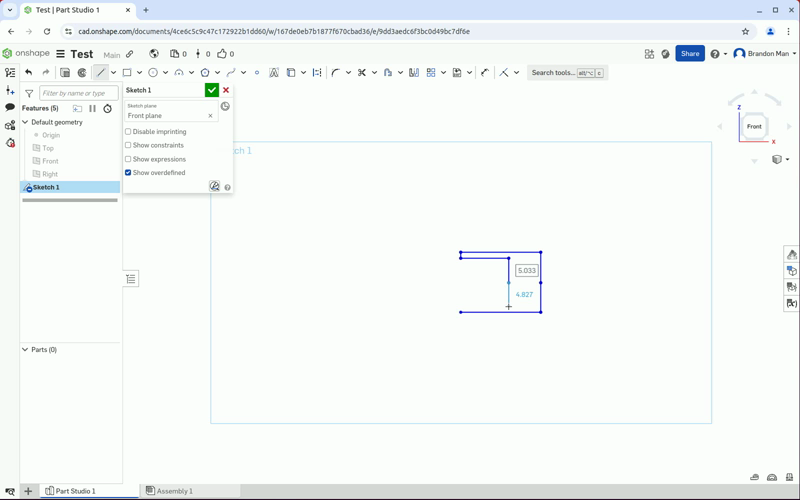
key_up(shift)
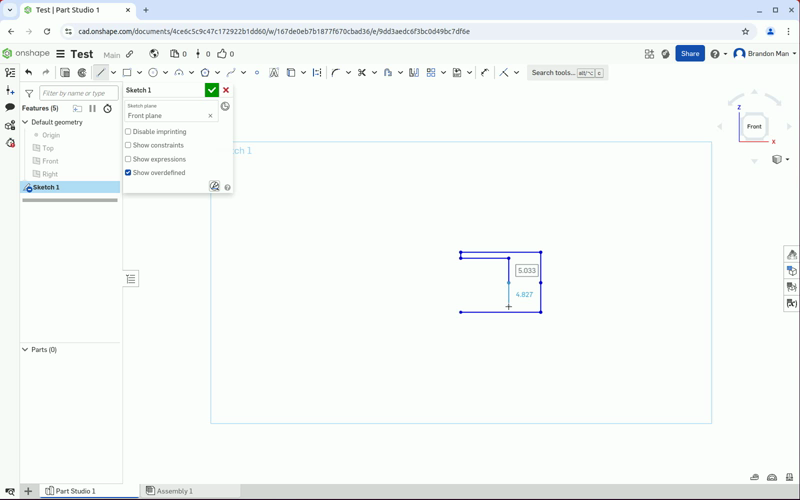
key_down(shift)
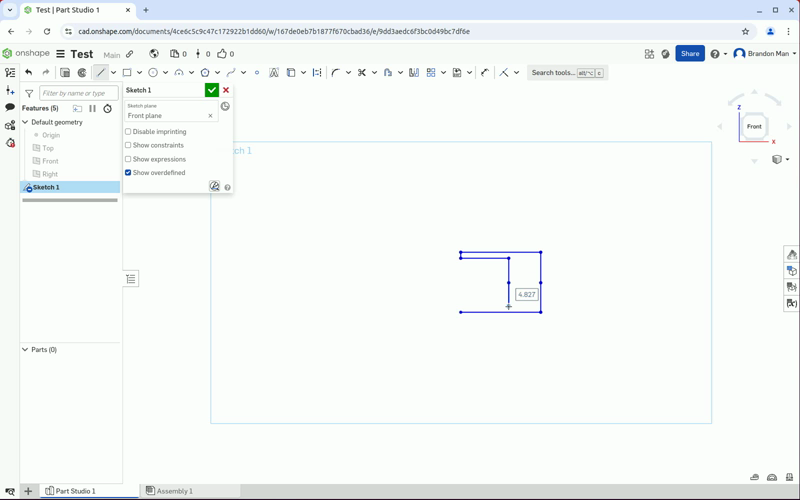
mouse_move(538, 306)
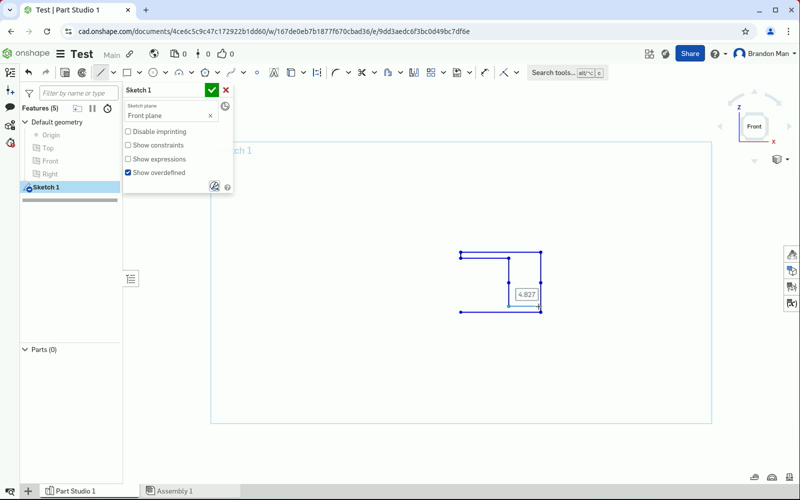
mouse_move(460, 306)
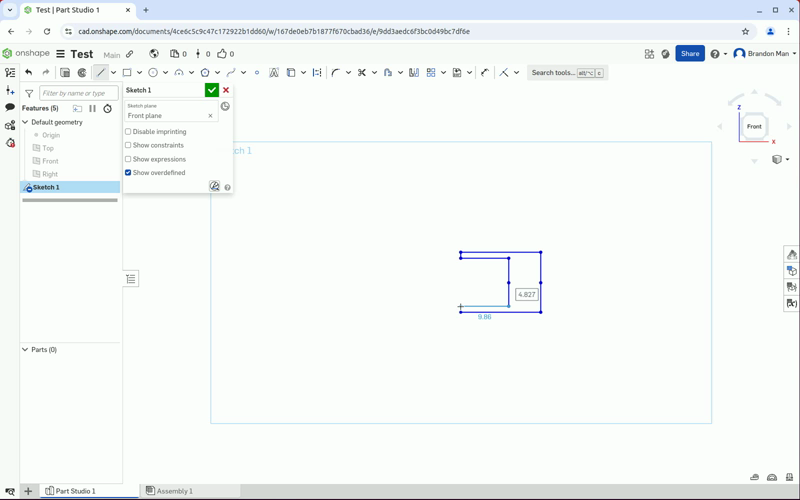
click(460, 306)
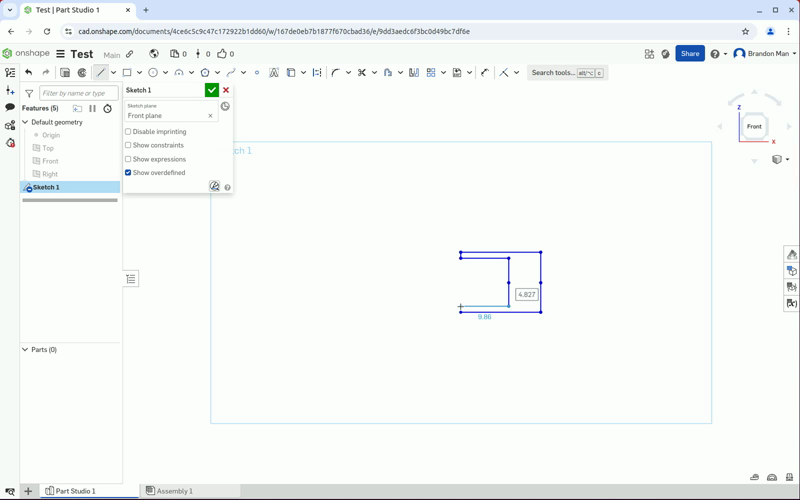
key_up(shift)
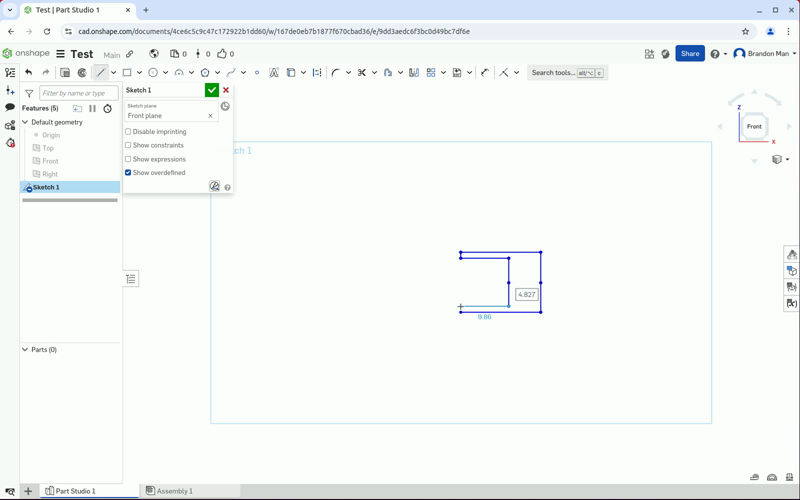
mouse_move(490, 306)
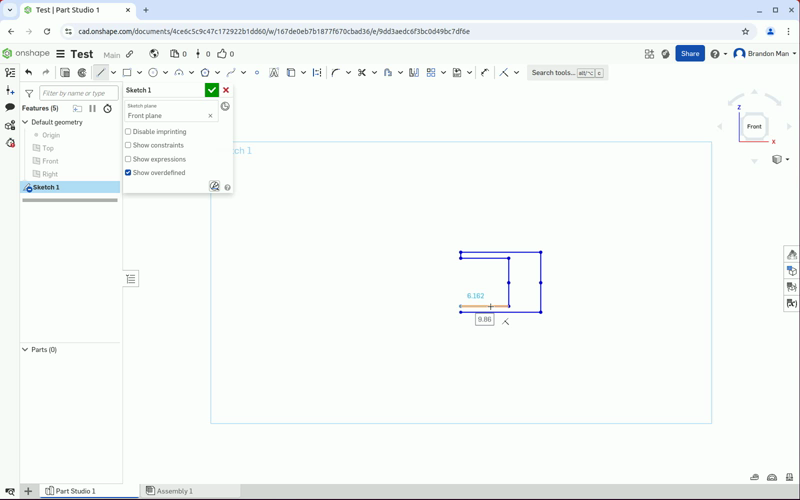
key_down(shift)
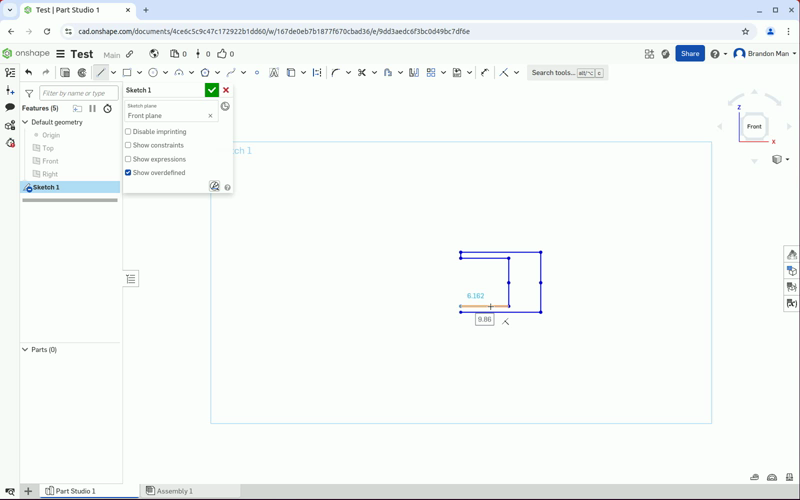
mouse_move(460, 312)
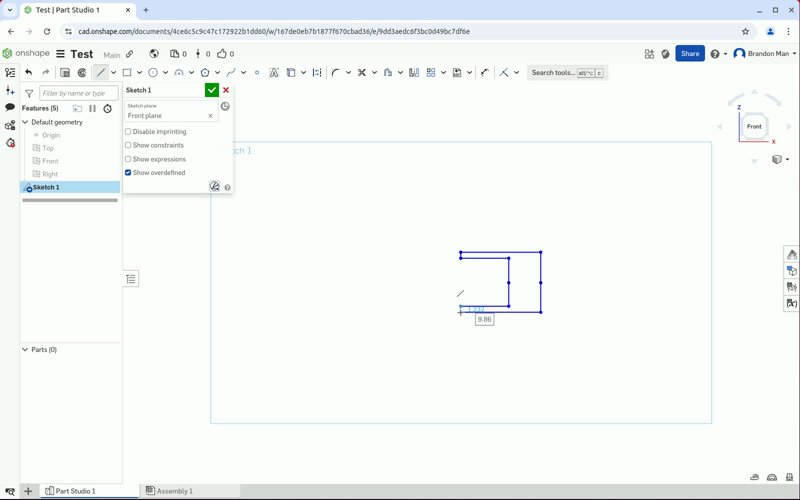
scroll(6)
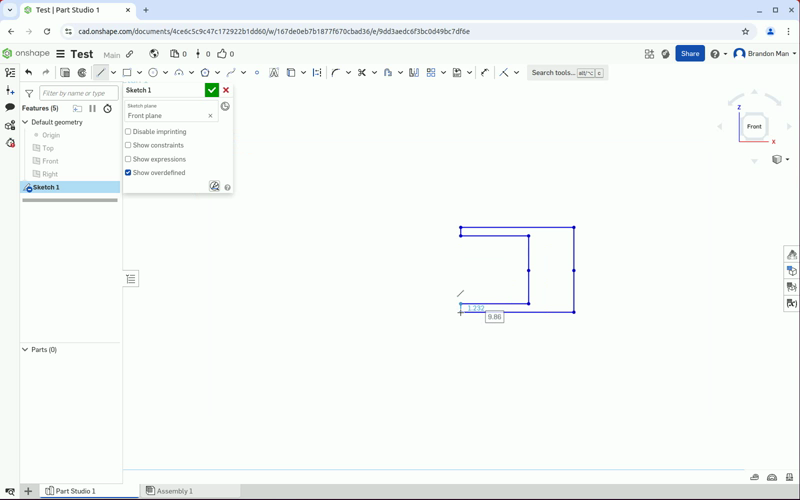
scroll(6)
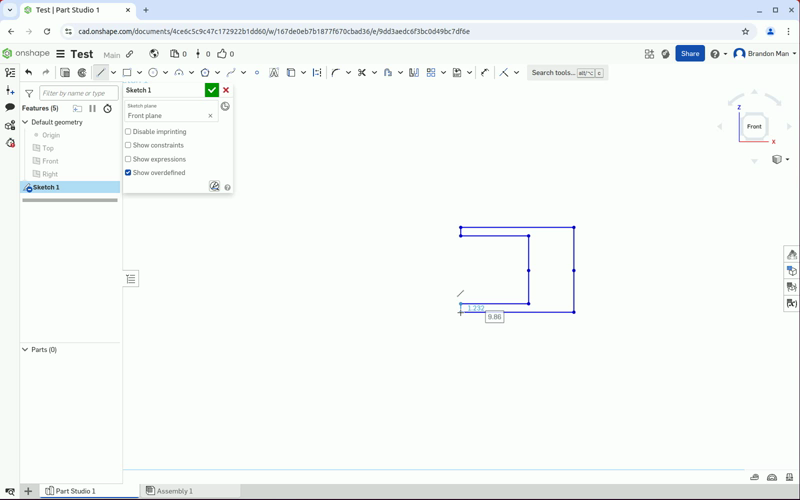
scroll(6)
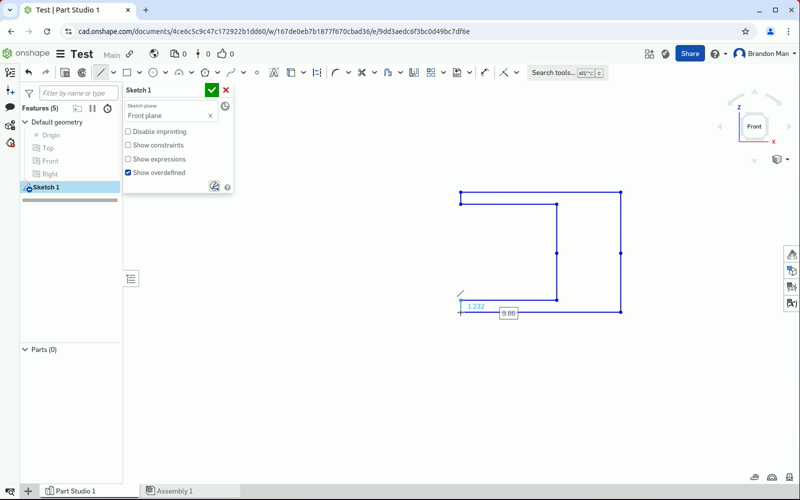
scroll(6)
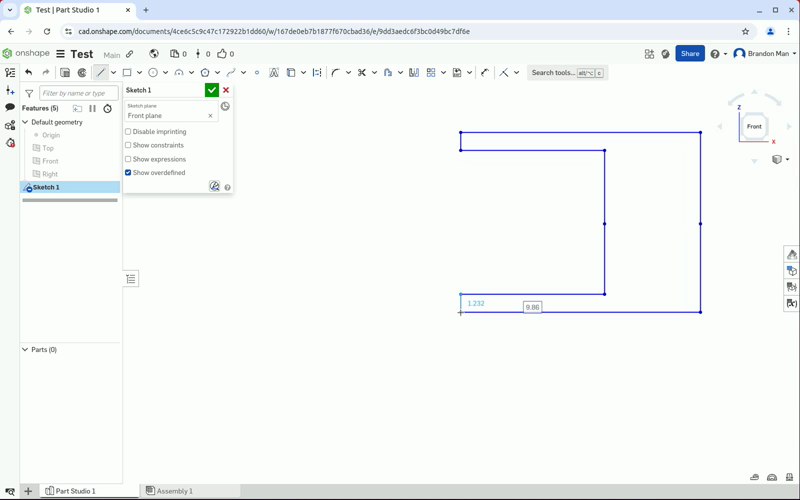
scroll(6)
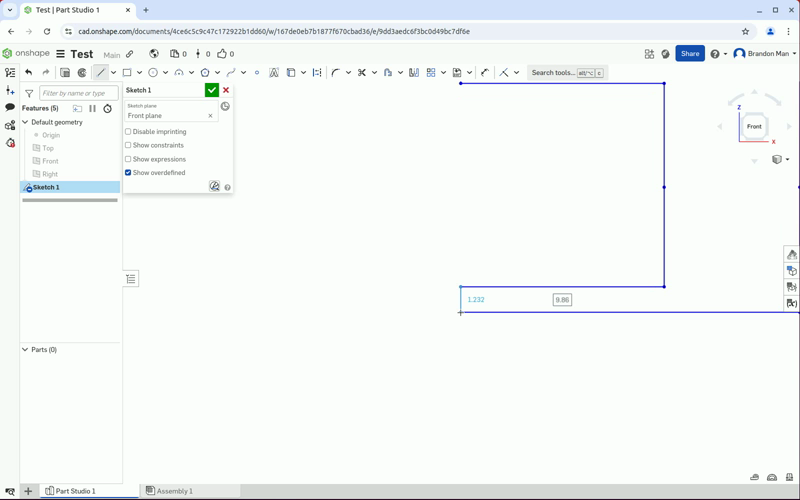
scroll(6)
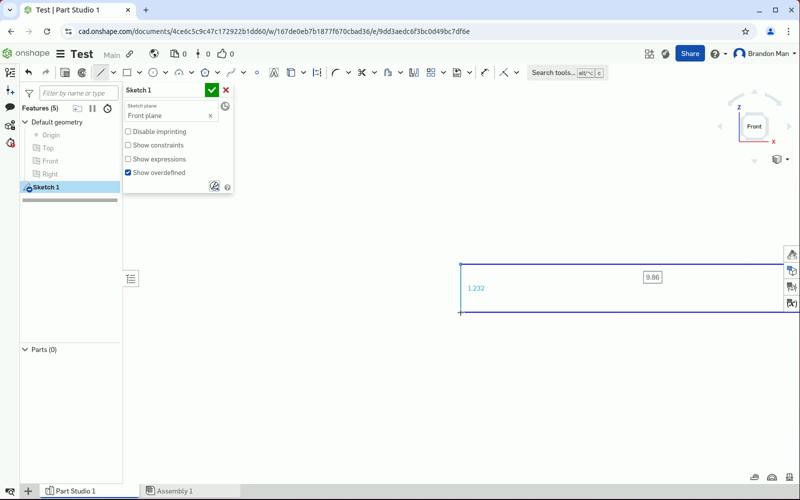
scroll(6)
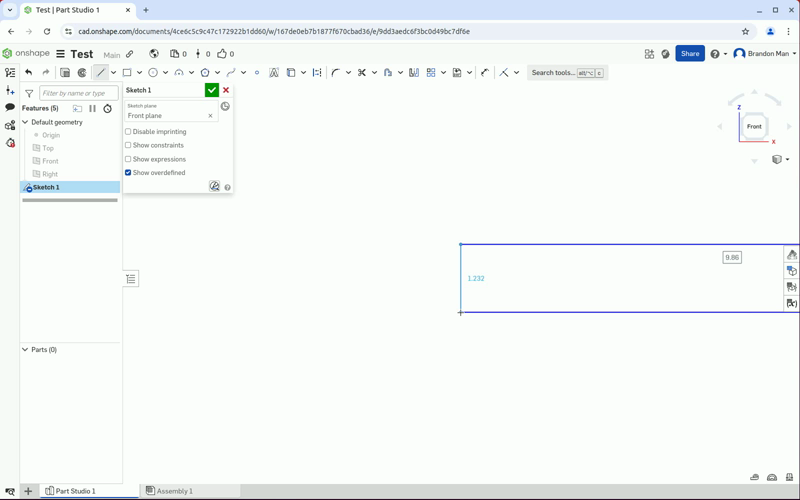
key_up(shift)
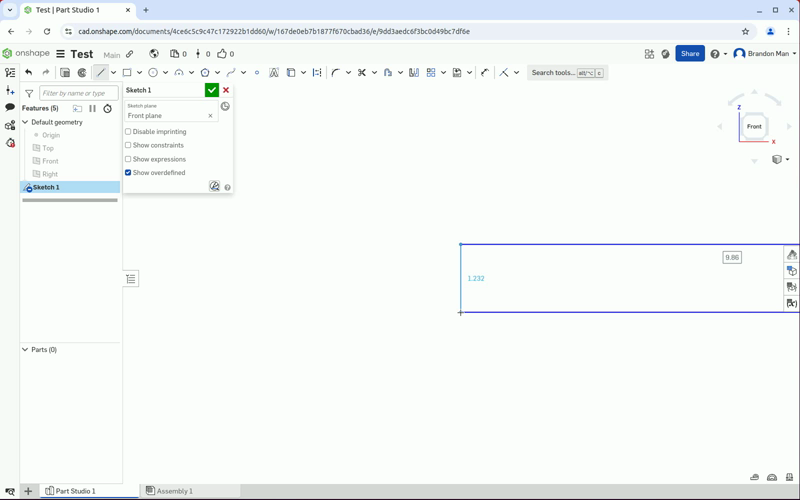
click(460, 312)
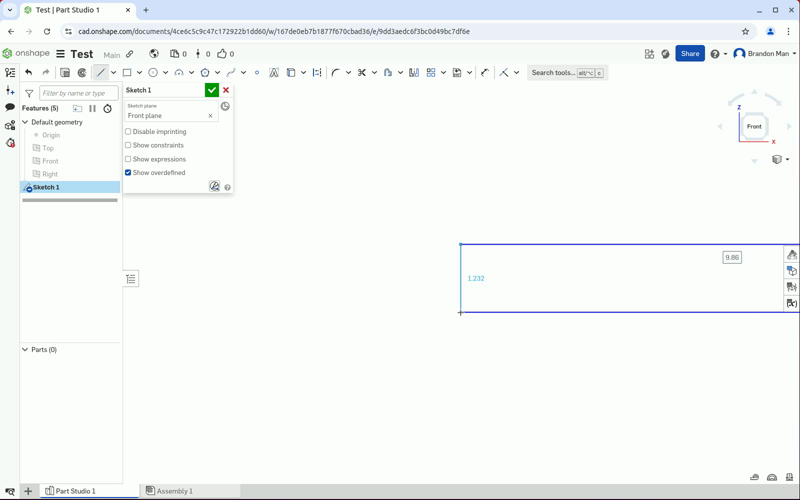
scroll(-6)
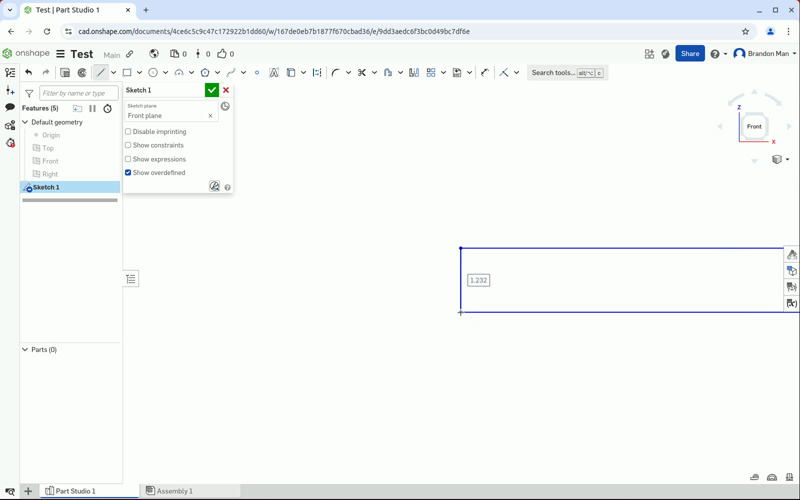
scroll(-6)
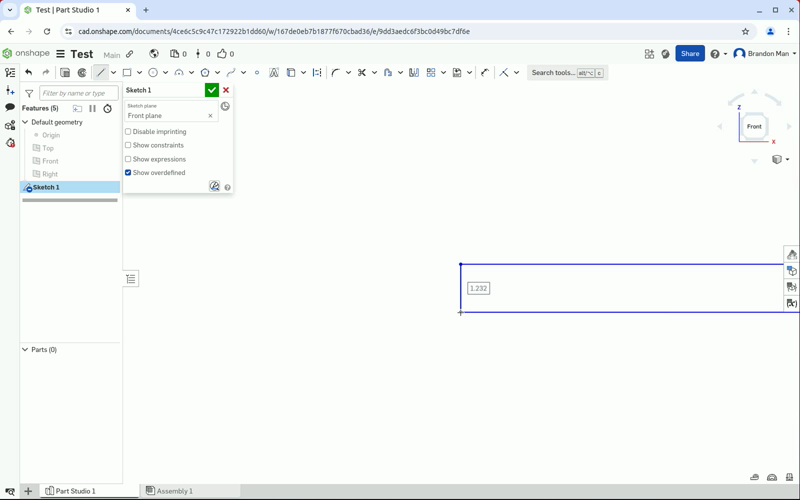
scroll(-6)
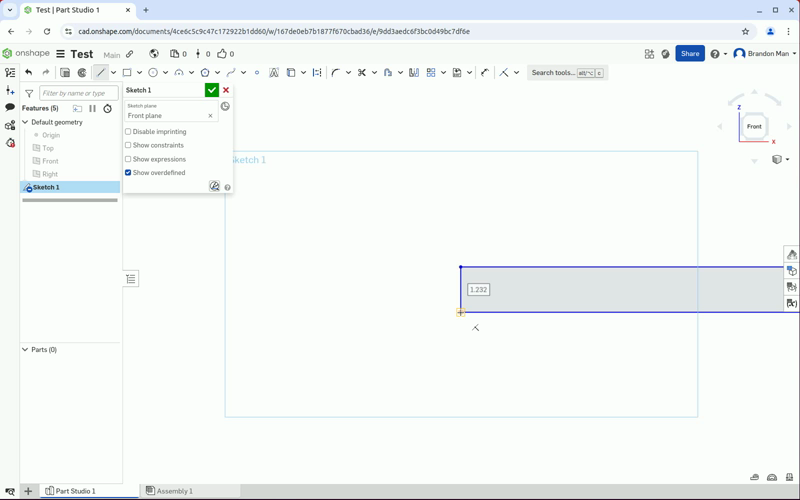
scroll(-6)
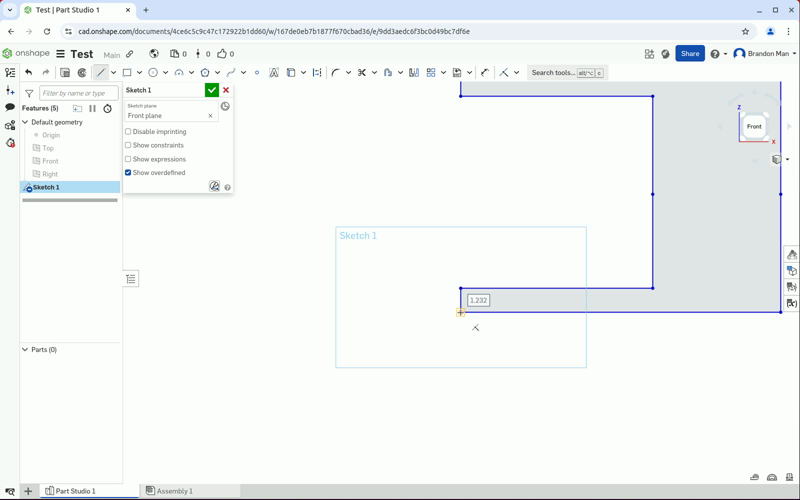
scroll(-6)
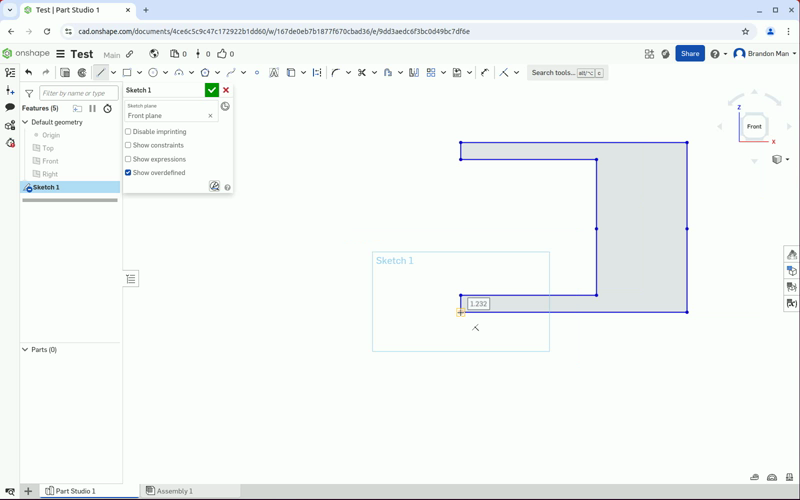
scroll(-6)
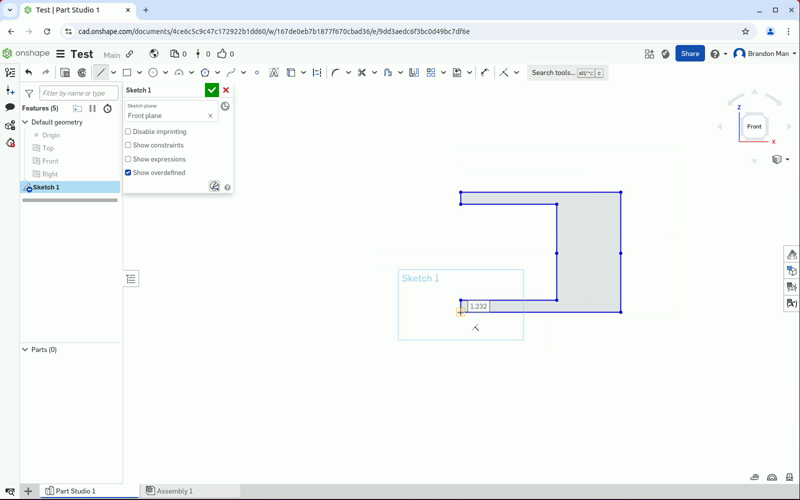
scroll(-6)
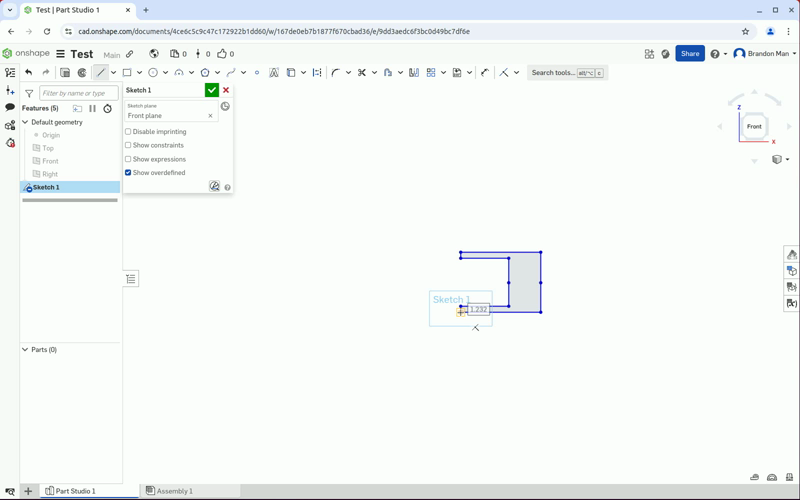
key(esc)
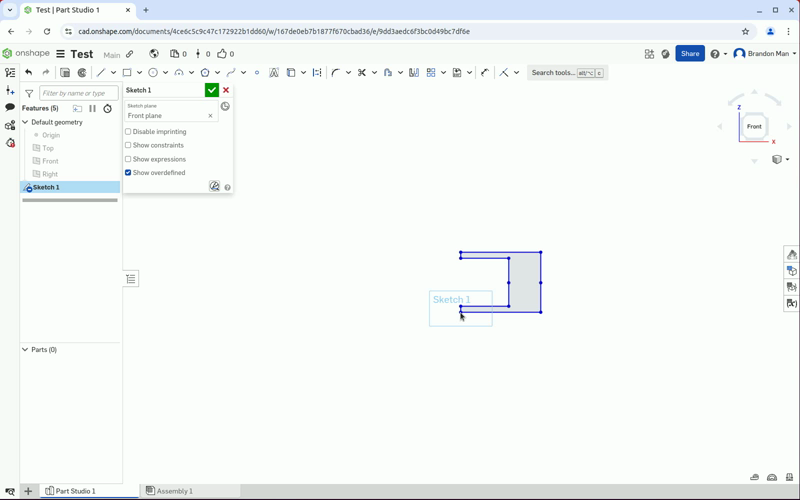
mouse_move(527, 302)
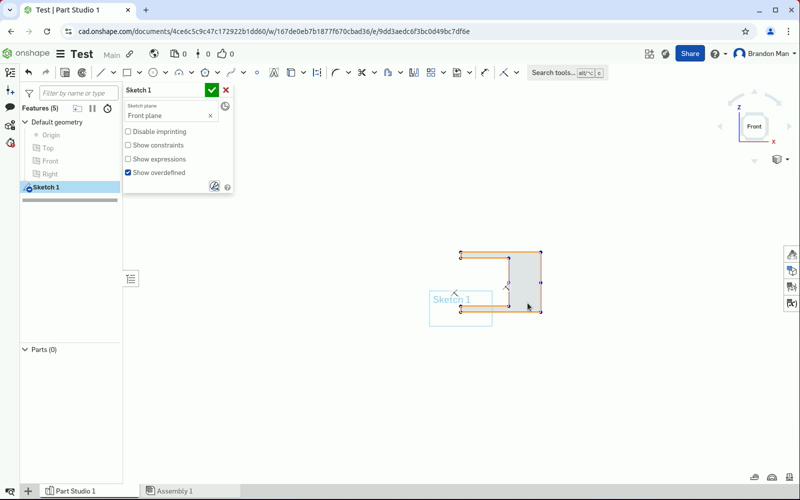
click(527, 302)
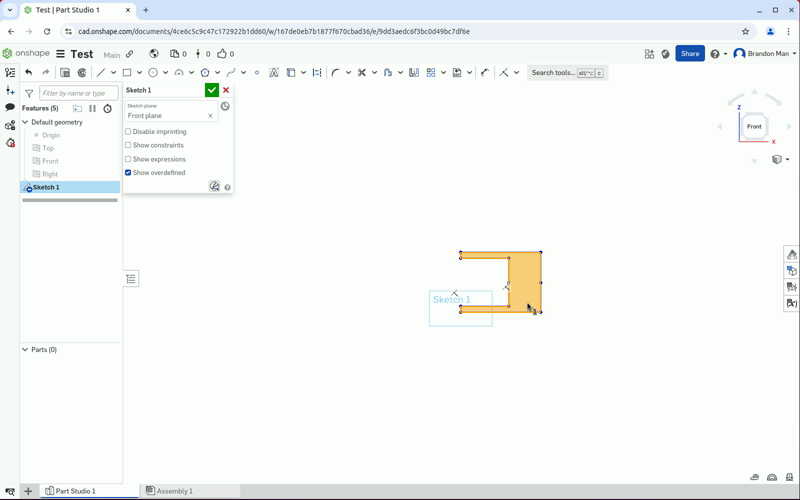
mouse_move(73, 352)
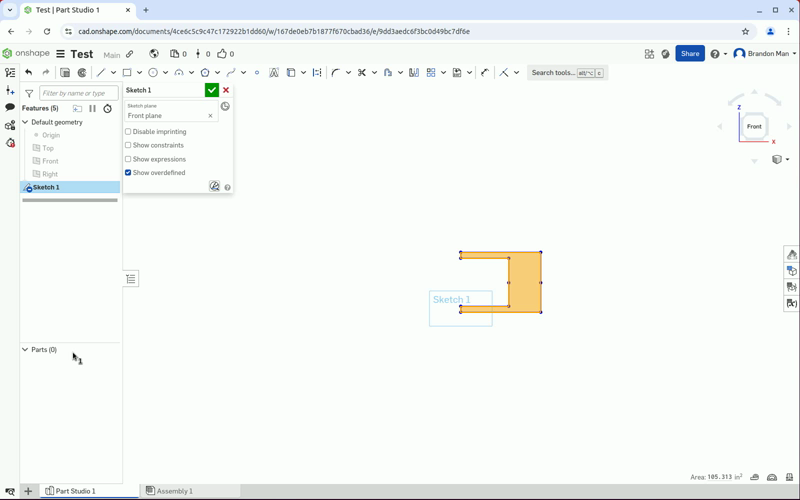
key(shift+y)
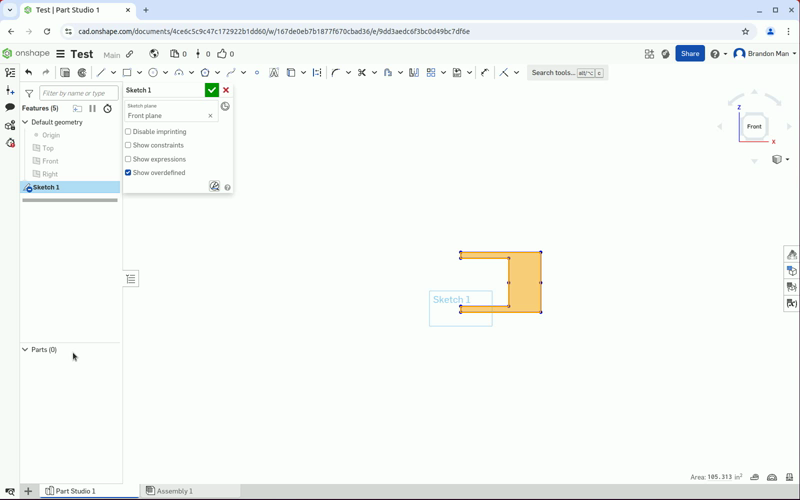
key(shift+e)
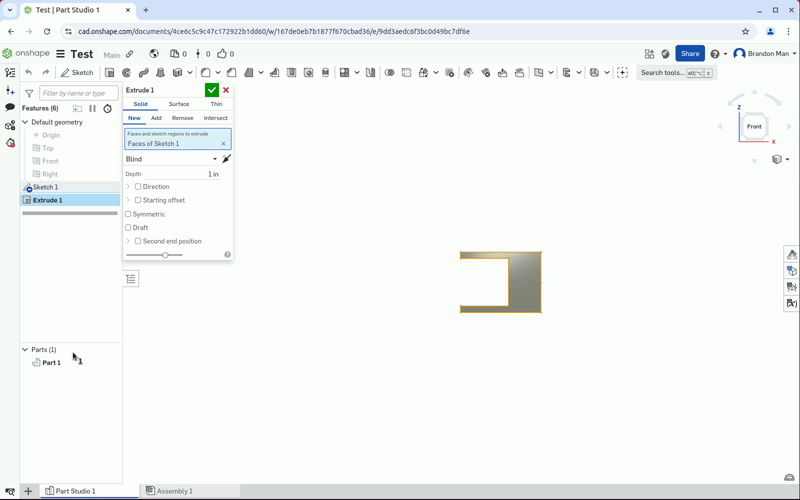
mouse_move(143, 106)
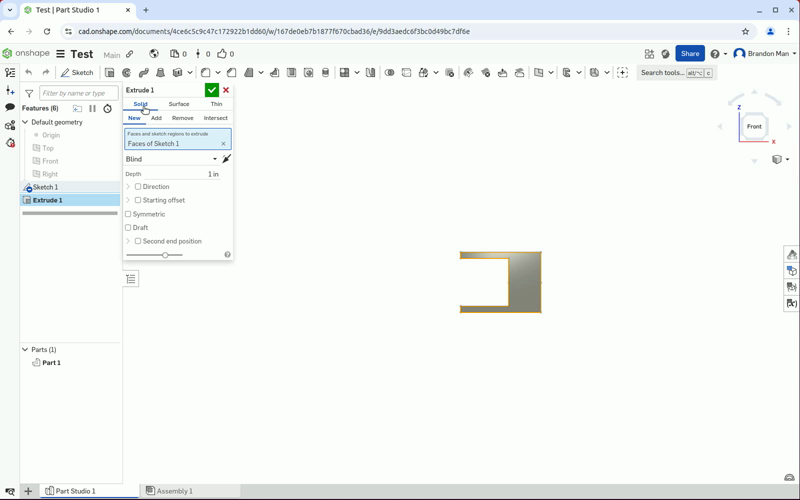
click(143, 106)
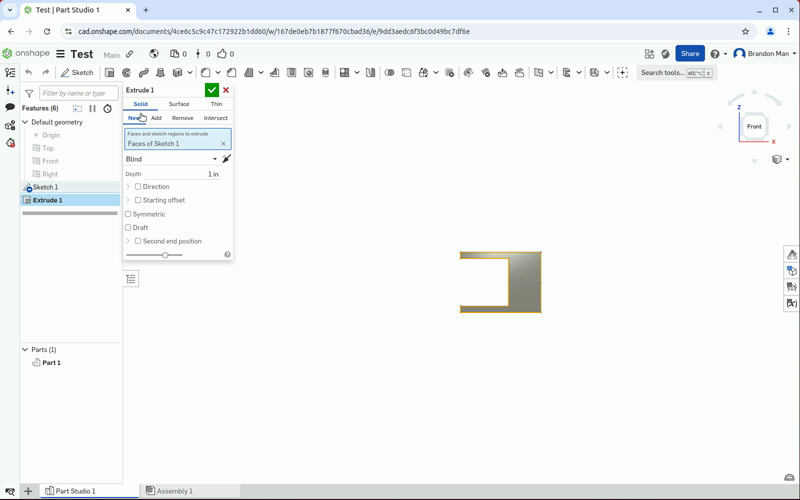
mouse_move(137, 120)
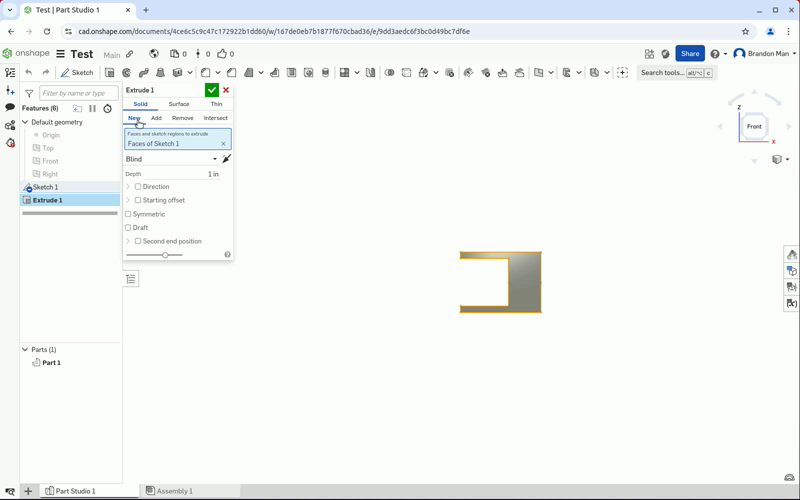
click(137, 120)
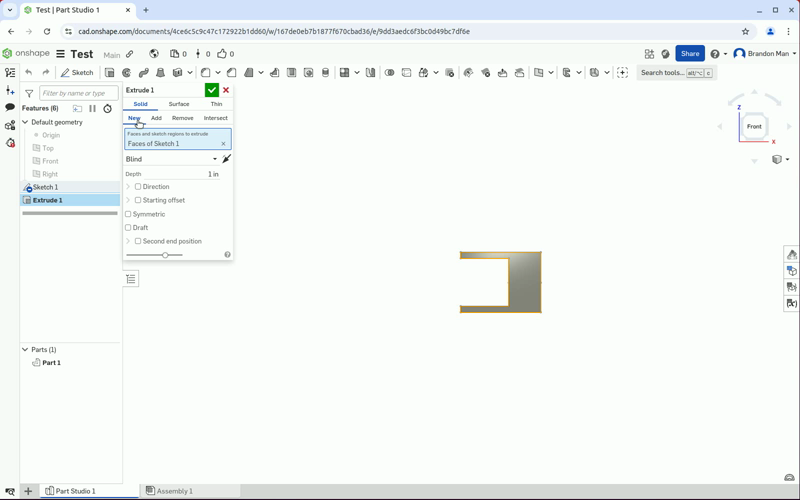
key(tab, 4)
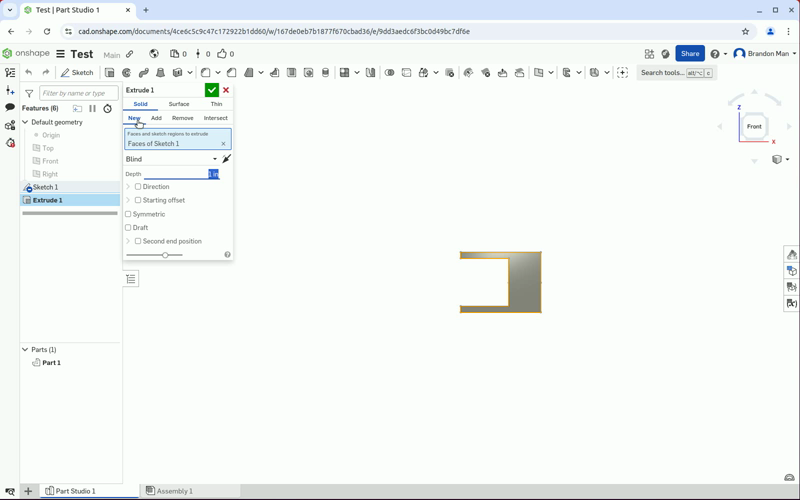
text(3.37)
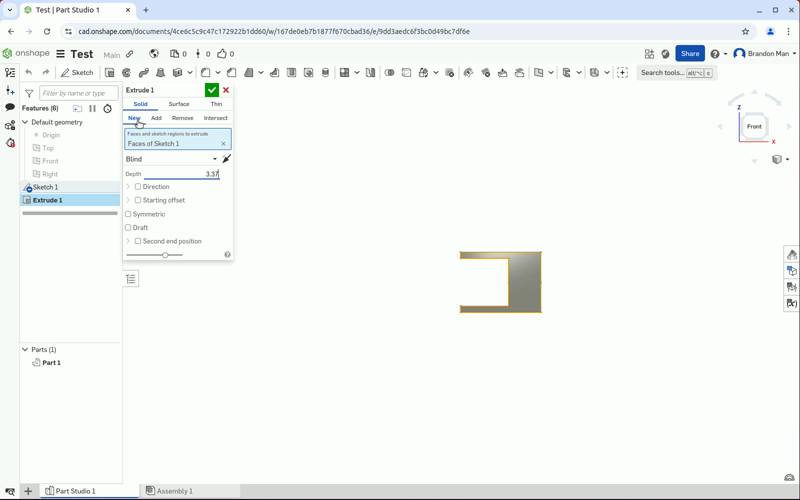
key(tab, 3)
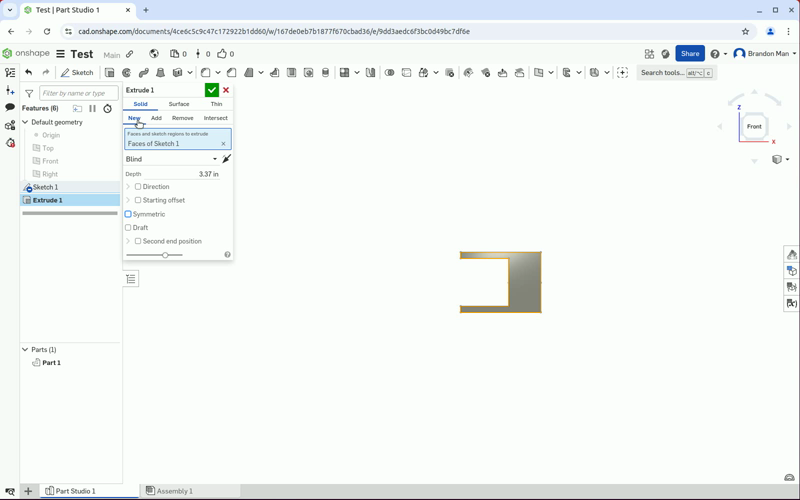
key(space)
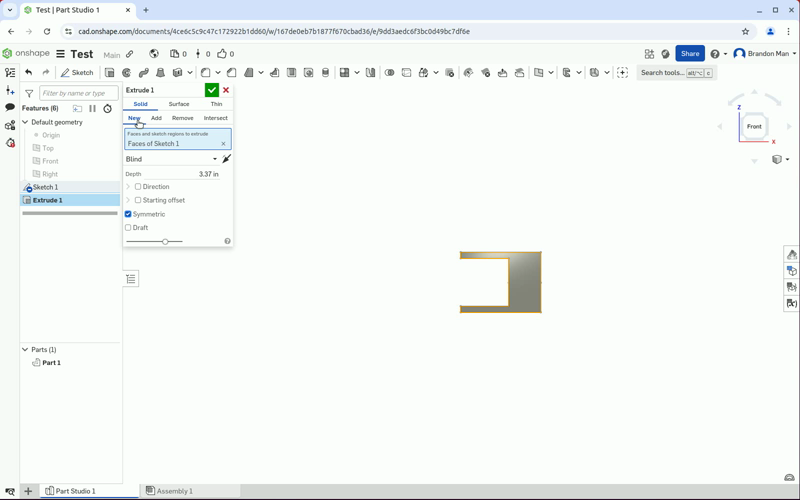
key(enter)
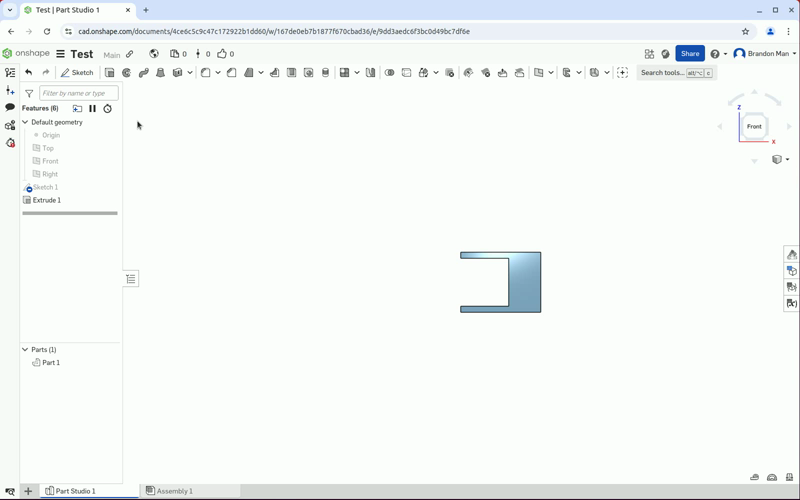
key(shift+h)
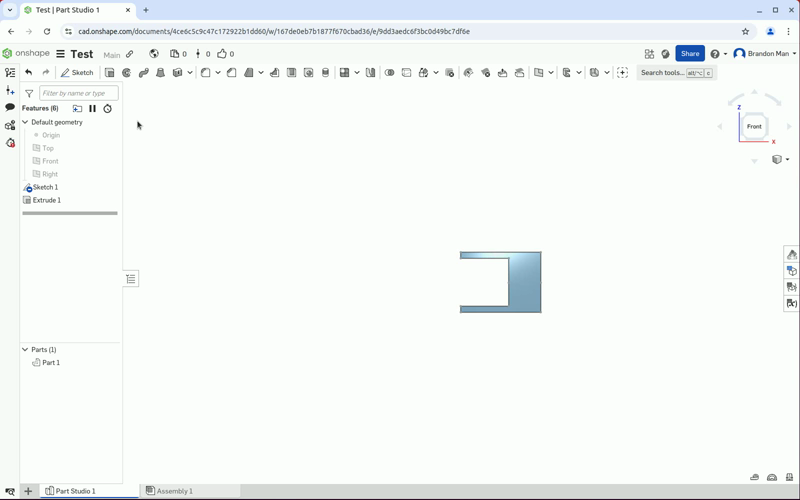
key(shift+h)
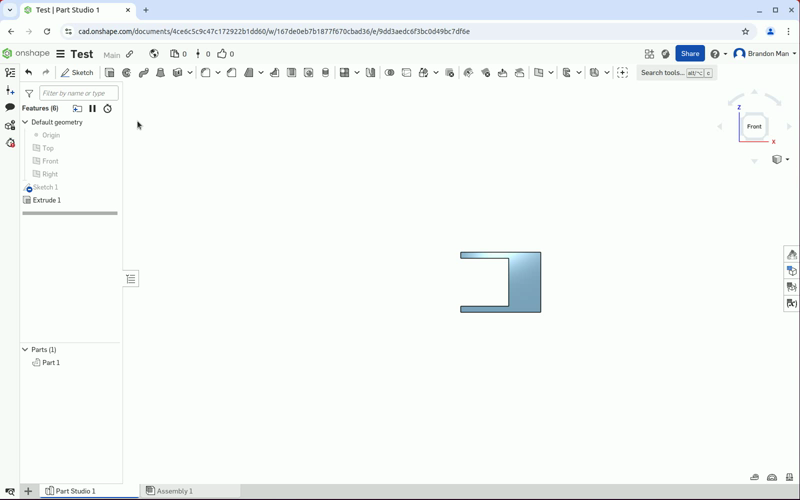
mouse_move(73, 189)
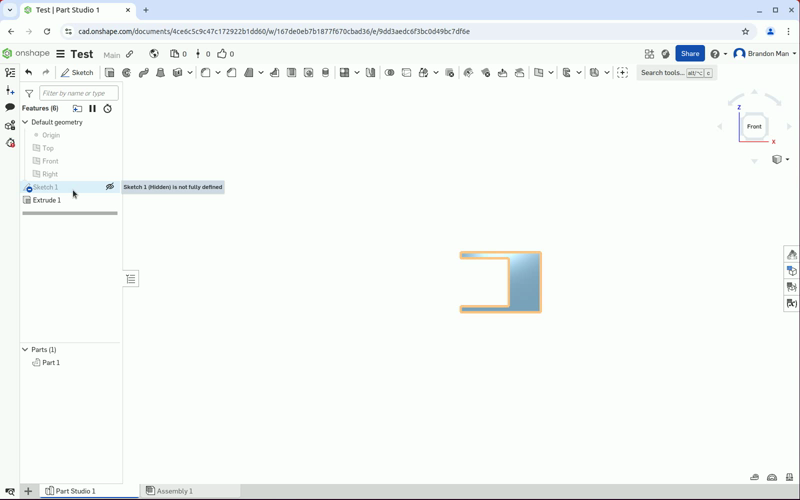
click(73, 189)
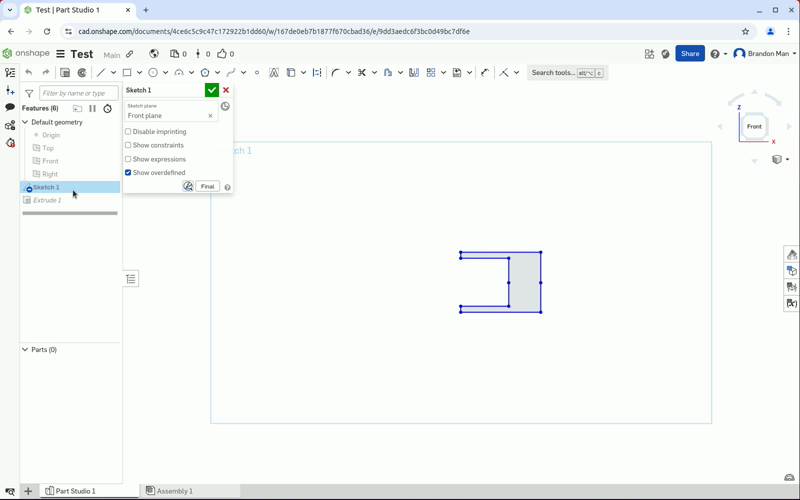
mouse_move(229, 92)
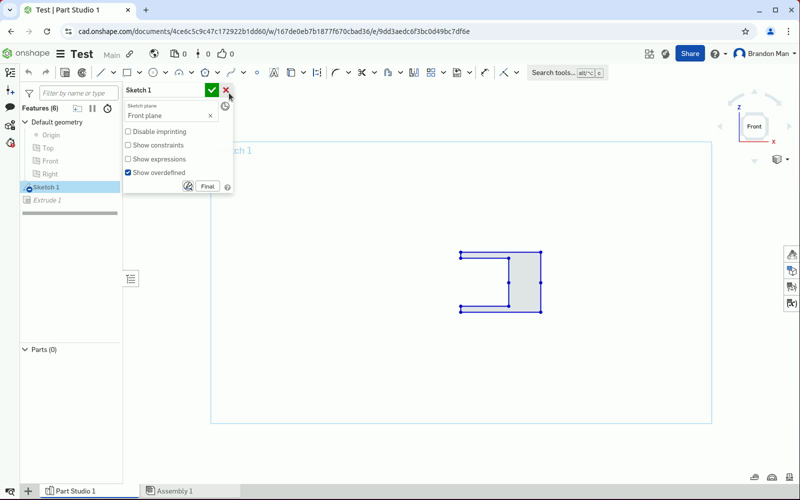
click(229, 92)
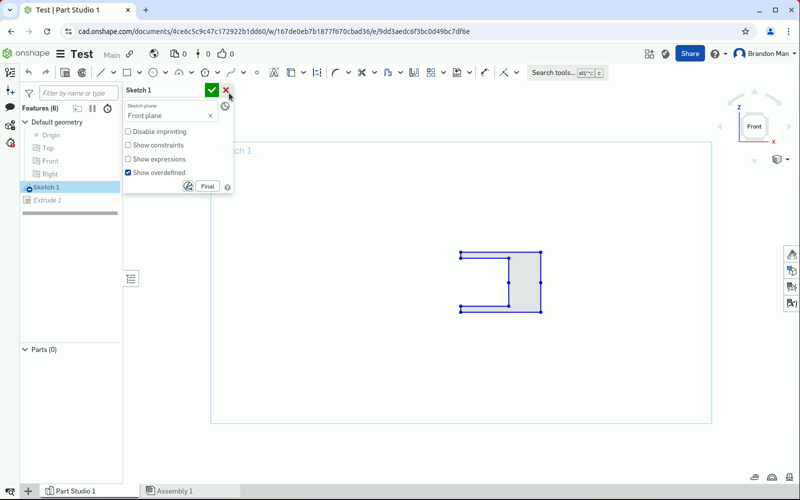
key(shift+s)
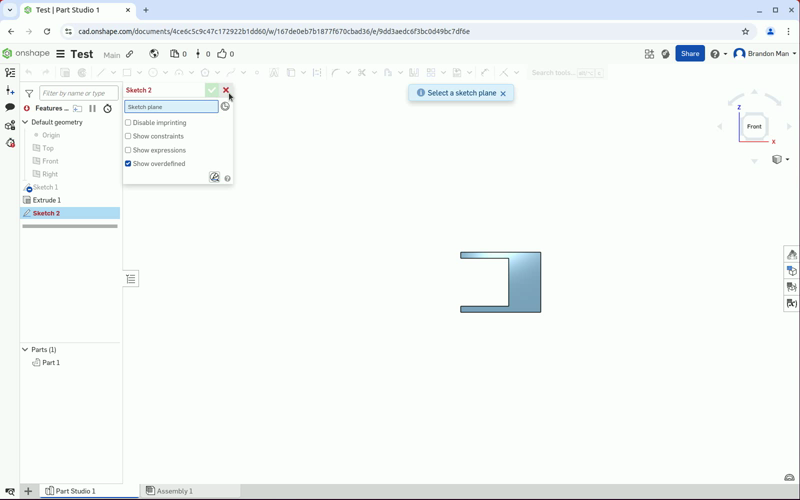
mouse_move(73, 163)
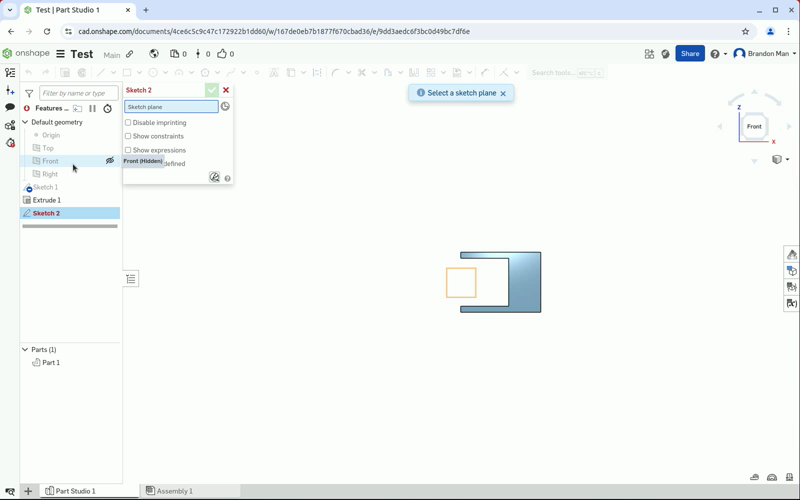
click(73, 163)
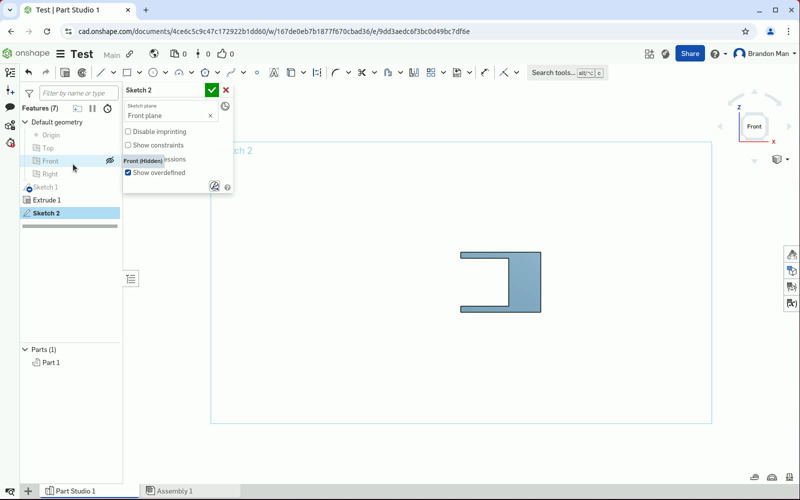
mouse_move(73, 352)
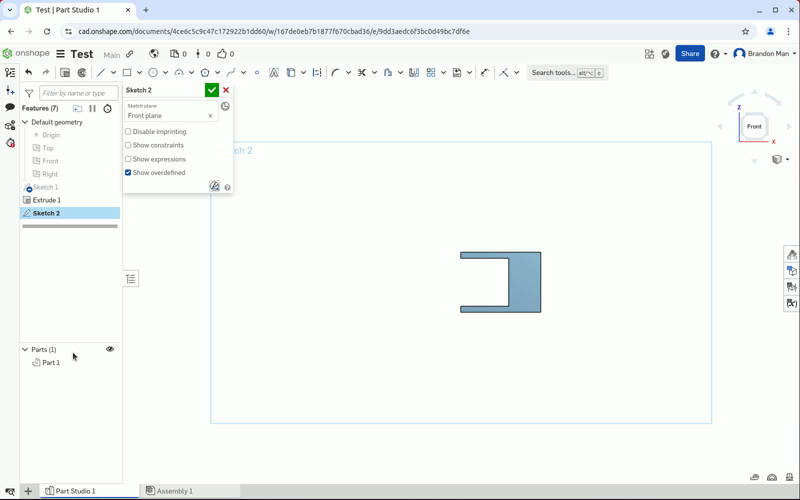
key(y)
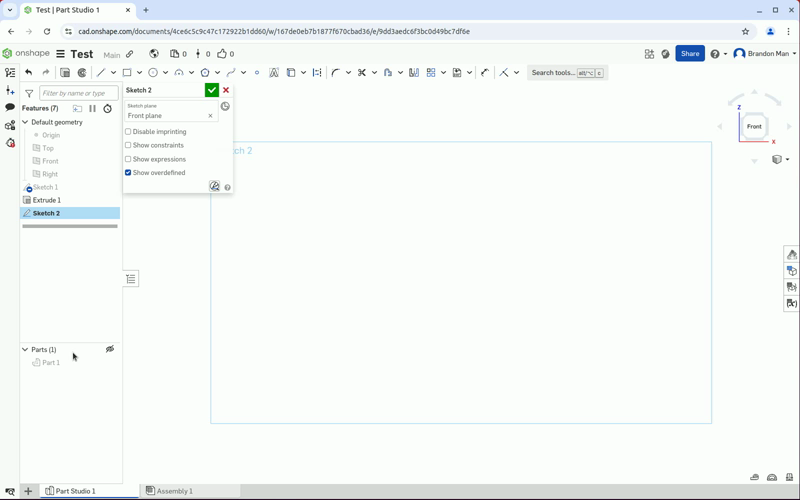
key(c)
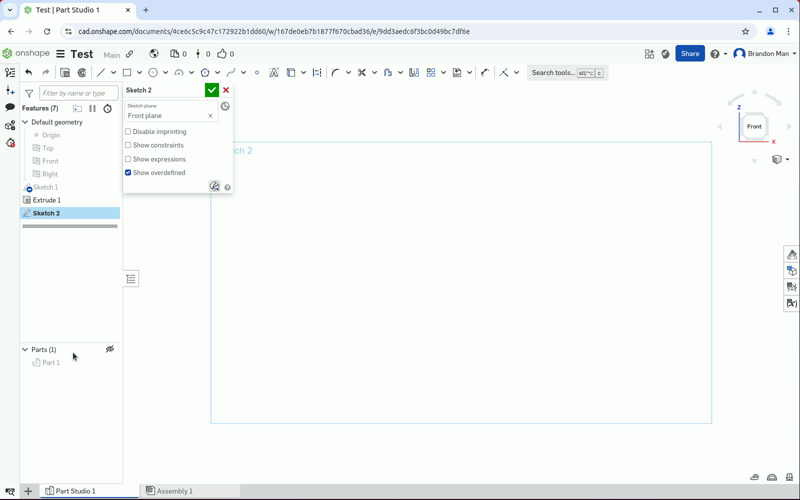
key_down(shift)
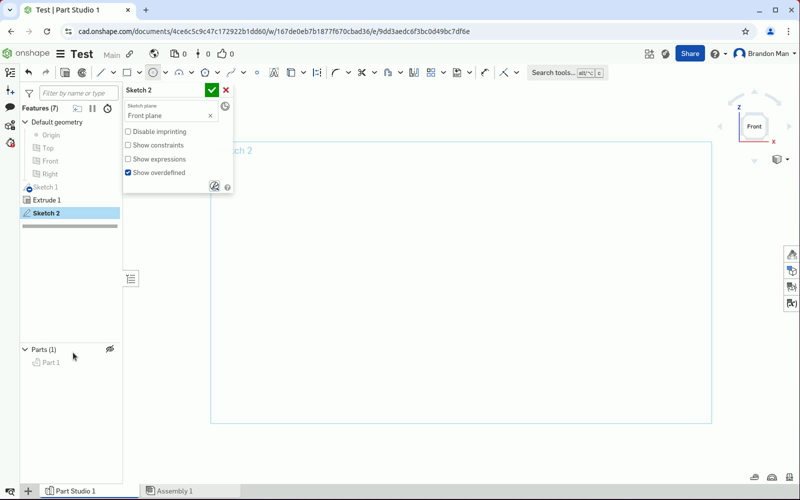
mouse_move(364, 282)
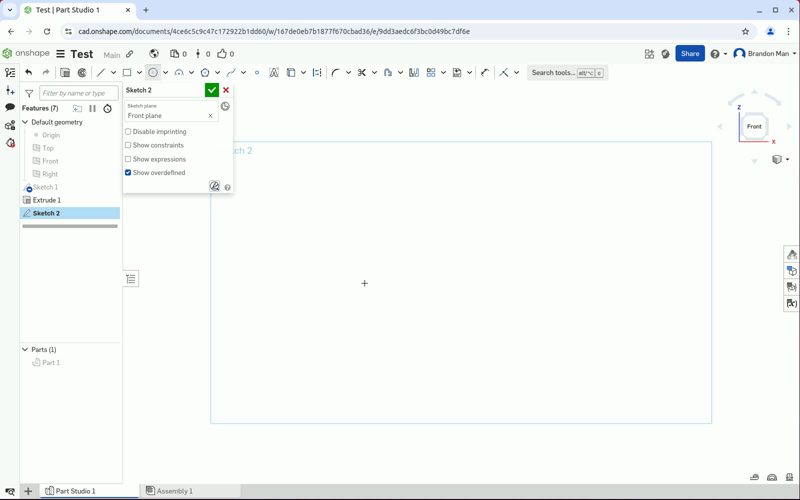
click(364, 282)
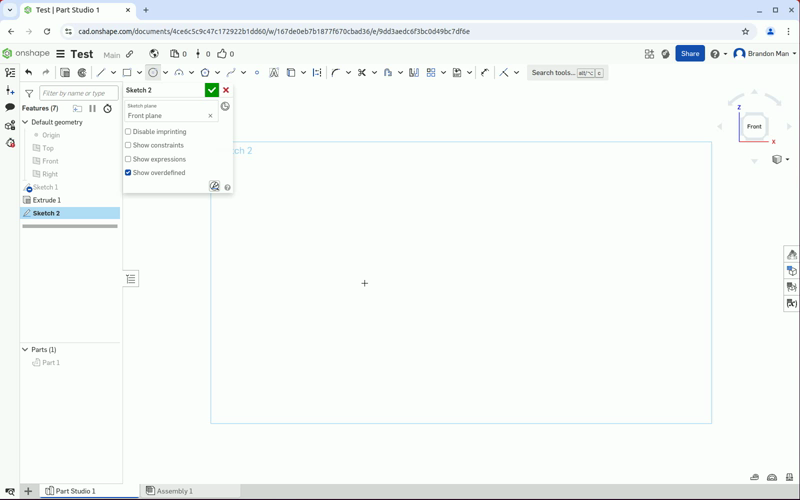
key_up(shift)
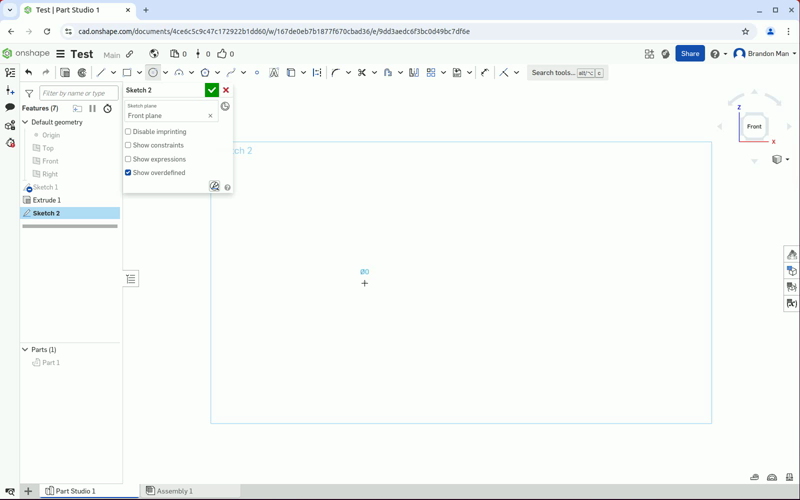
mouse_move(380, 282)
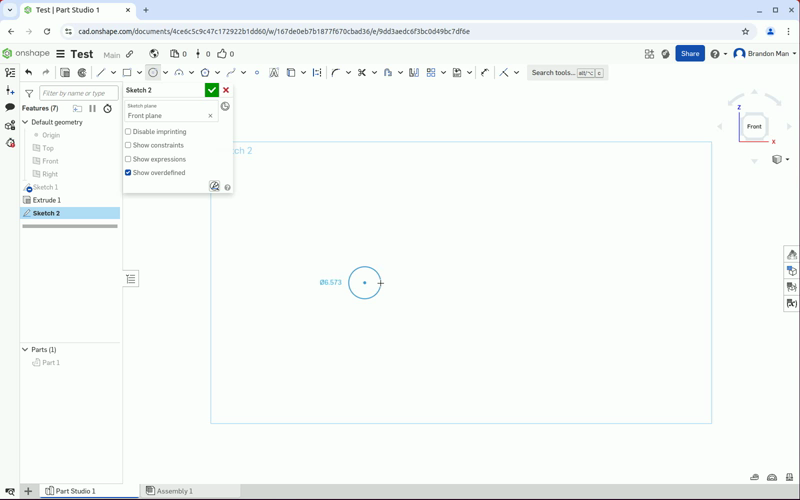
click(380, 282)
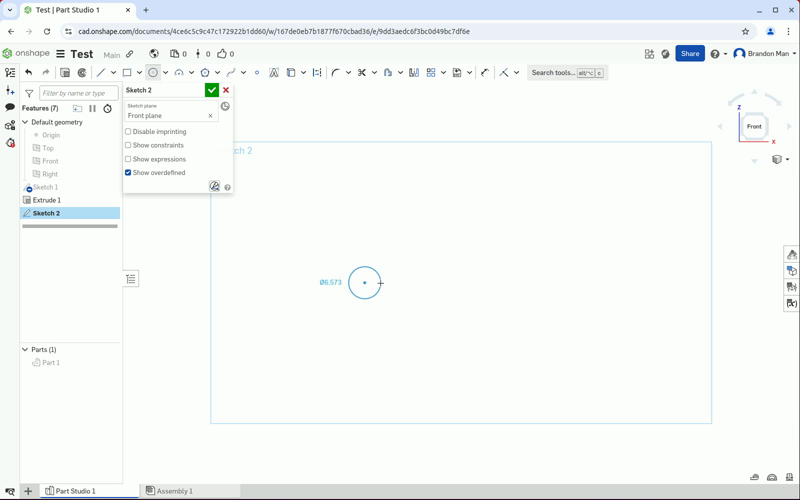
key(esc)
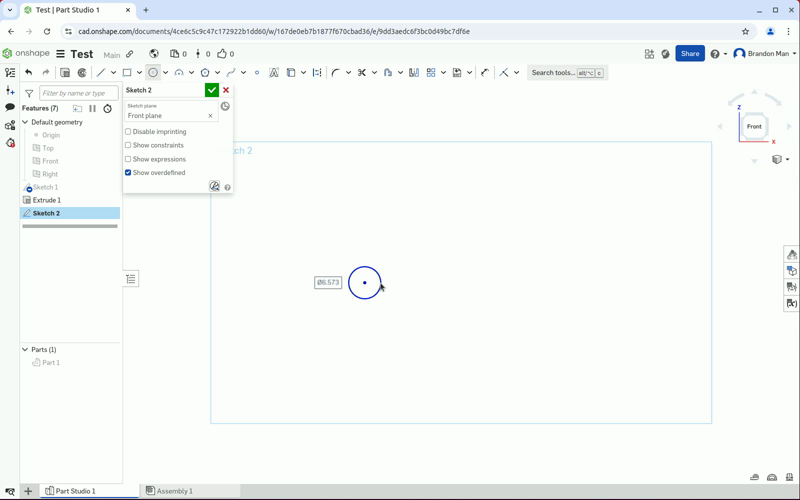
mouse_move(364, 290)
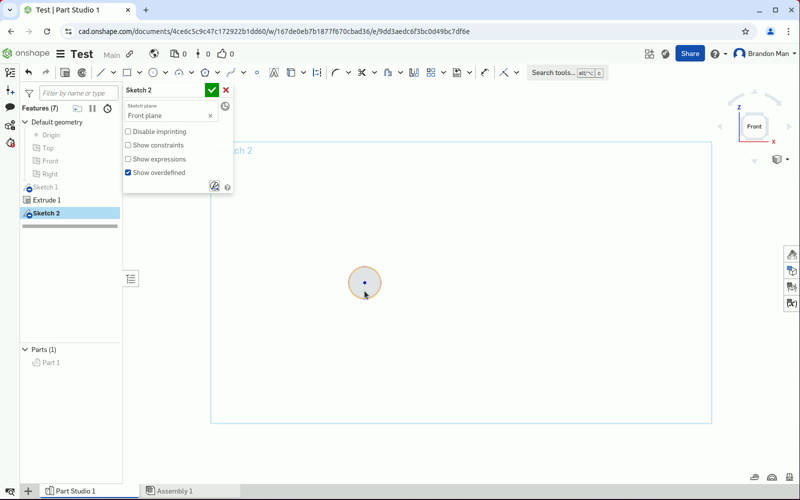
scroll(6)
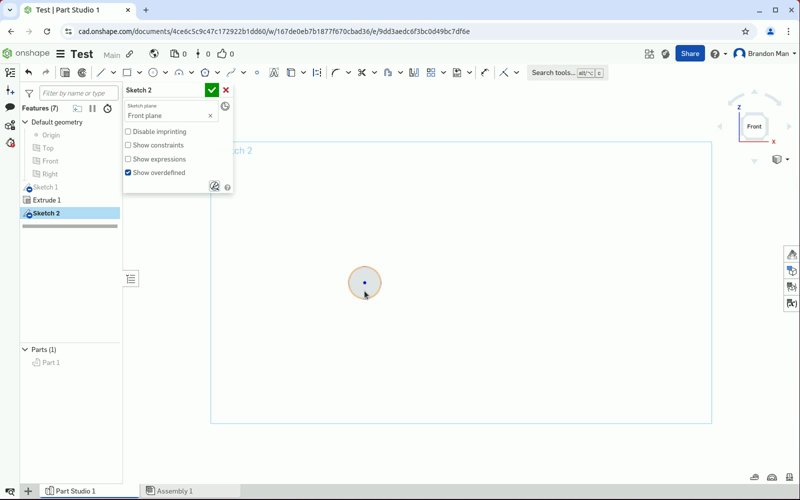
scroll(6)
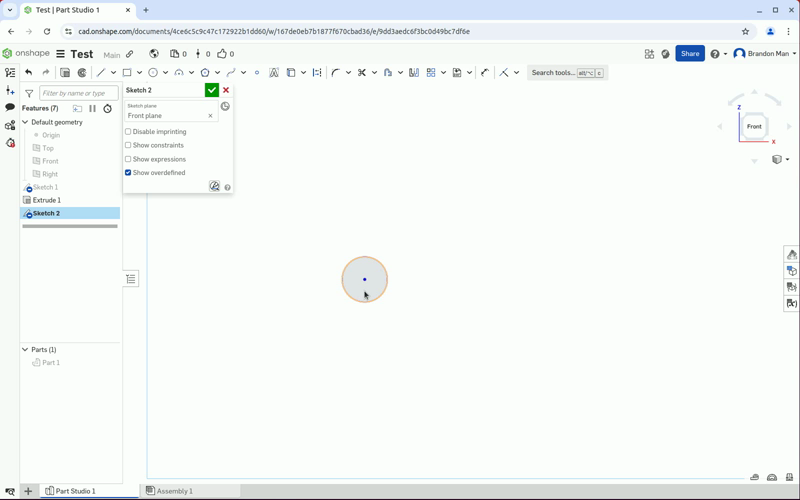
scroll(6)
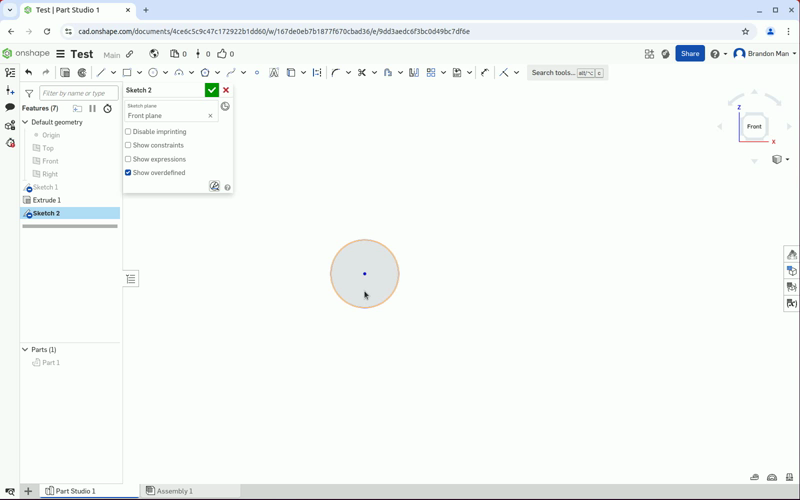
scroll(6)
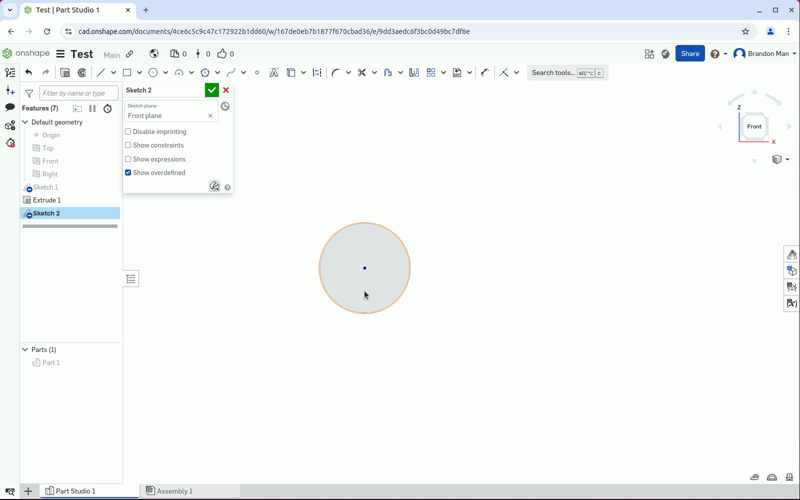
scroll(6)
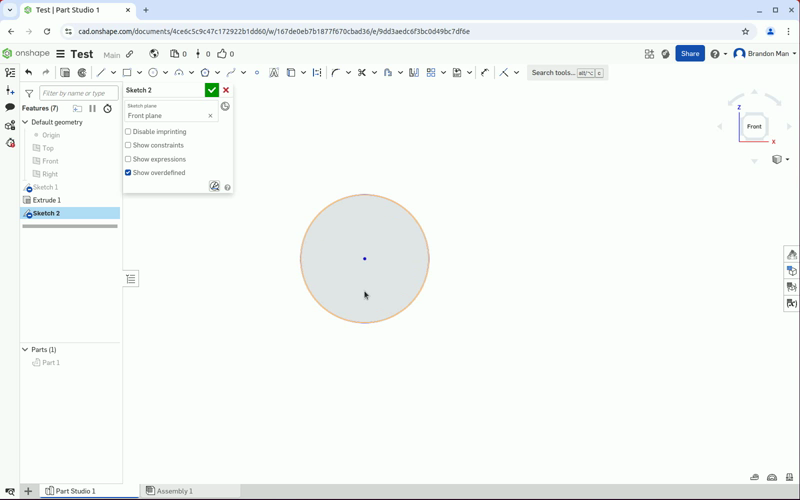
scroll(6)
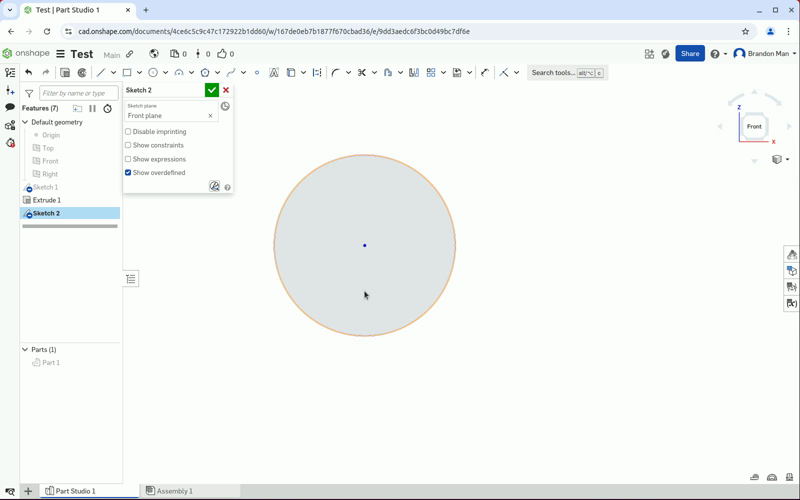
scroll(6)
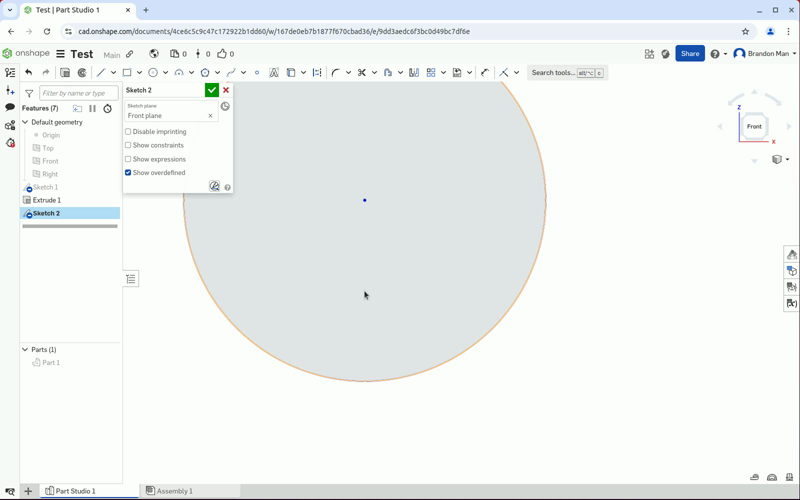
click(364, 290)
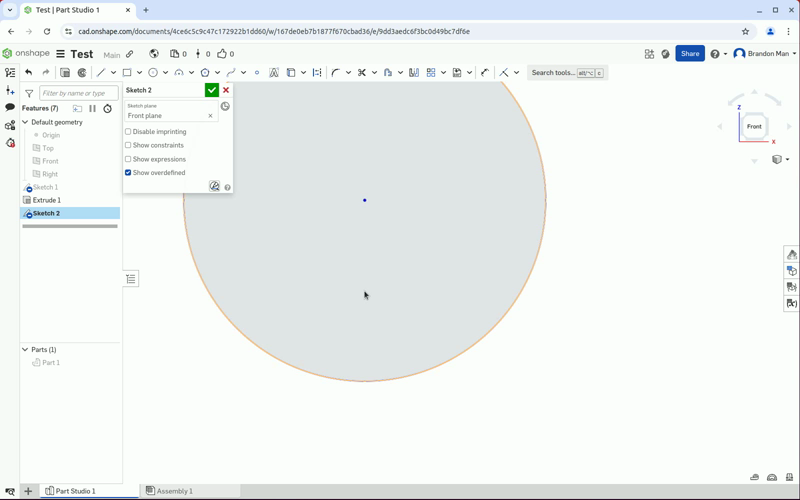
scroll(-6)
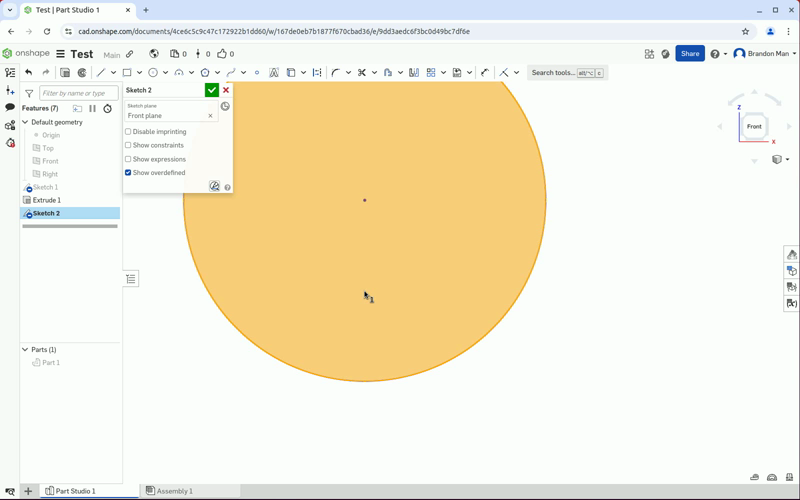
scroll(-6)
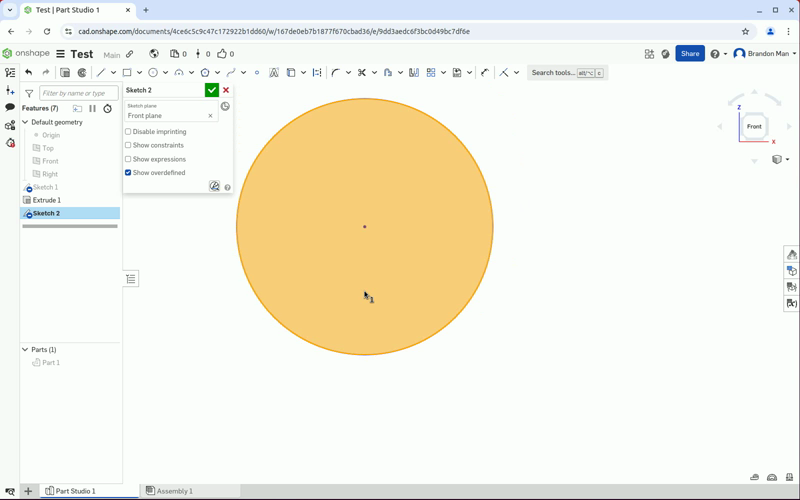
scroll(-6)
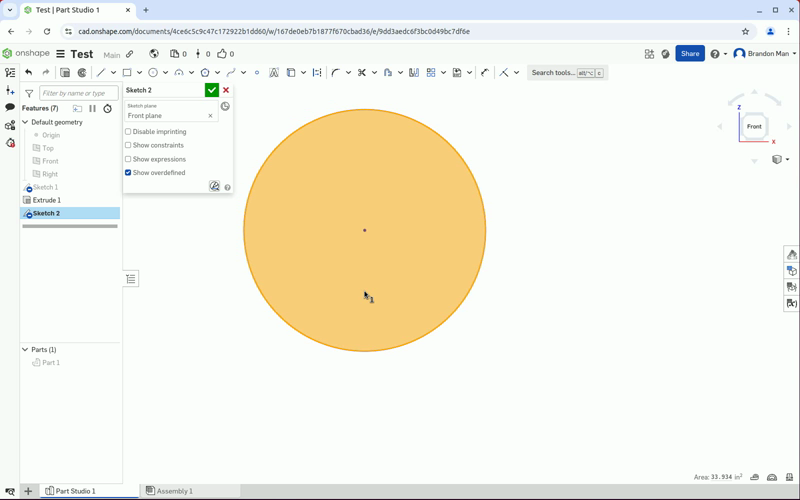
scroll(-6)
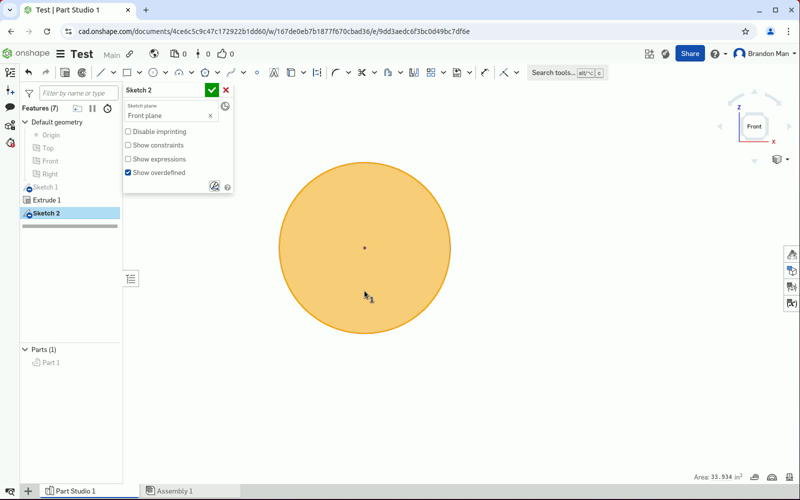
scroll(-6)
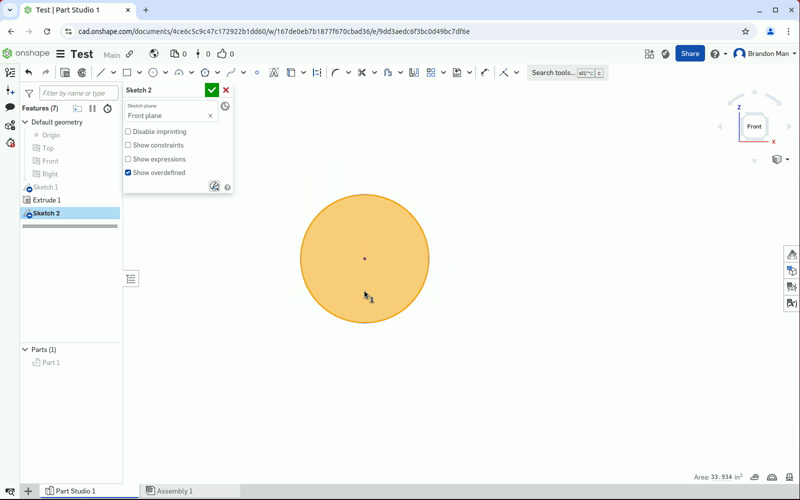
scroll(-6)
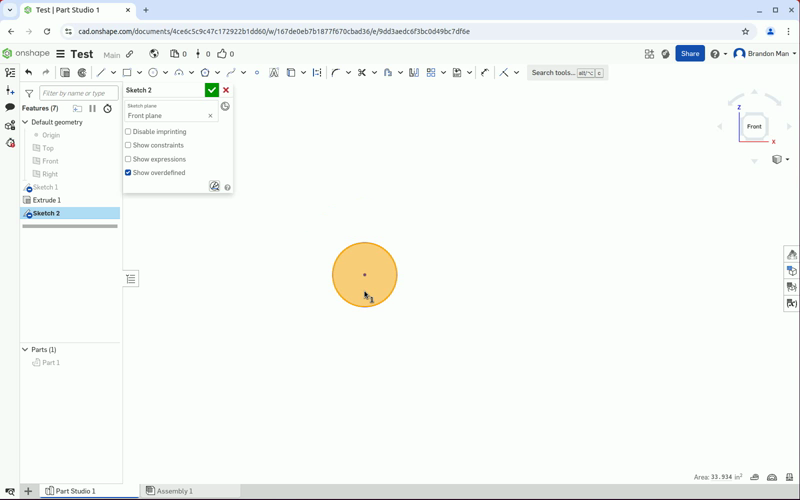
scroll(-6)
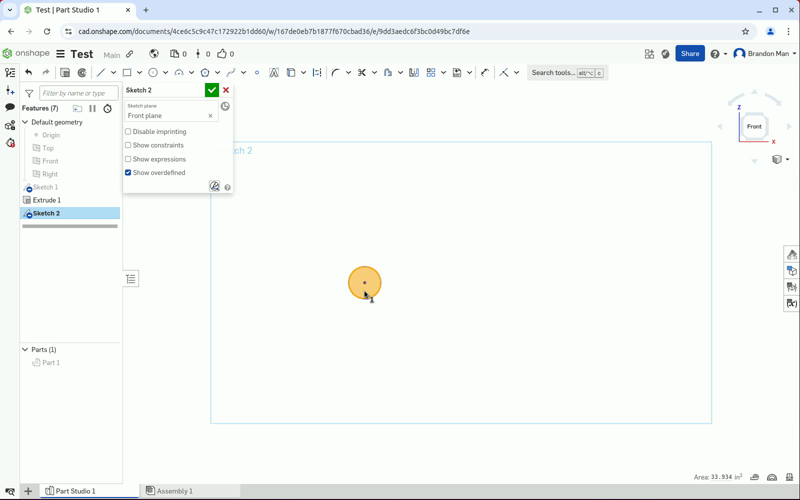
mouse_move(73, 352)
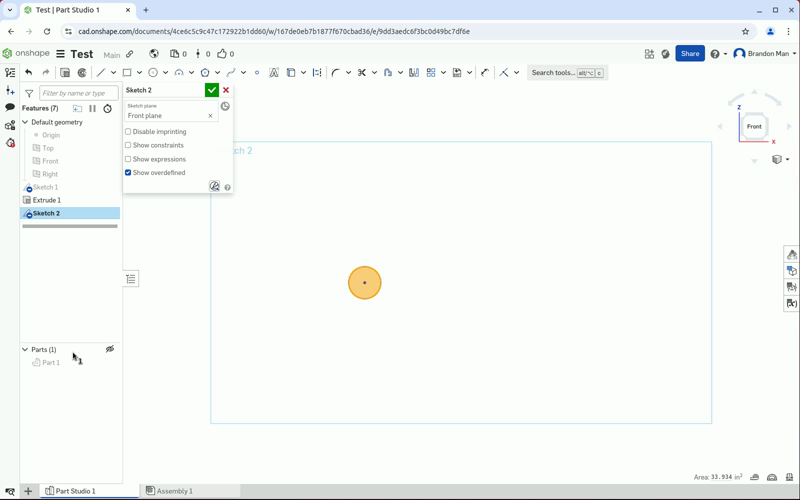
key(shift+y)
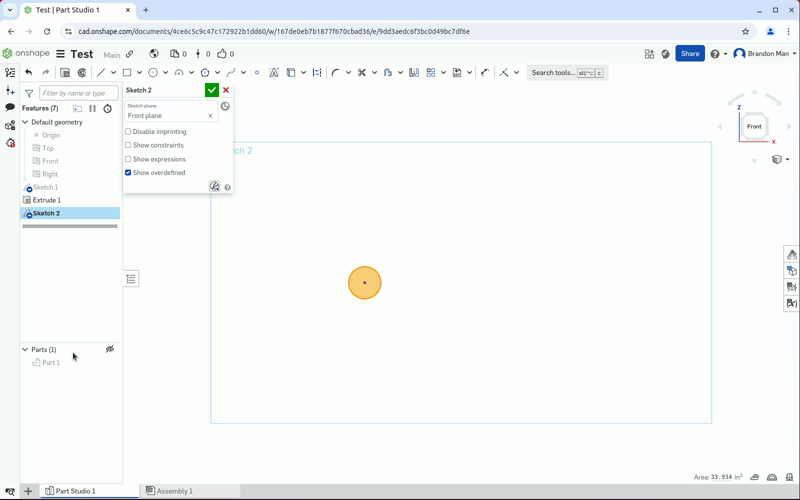
key(shift+e)
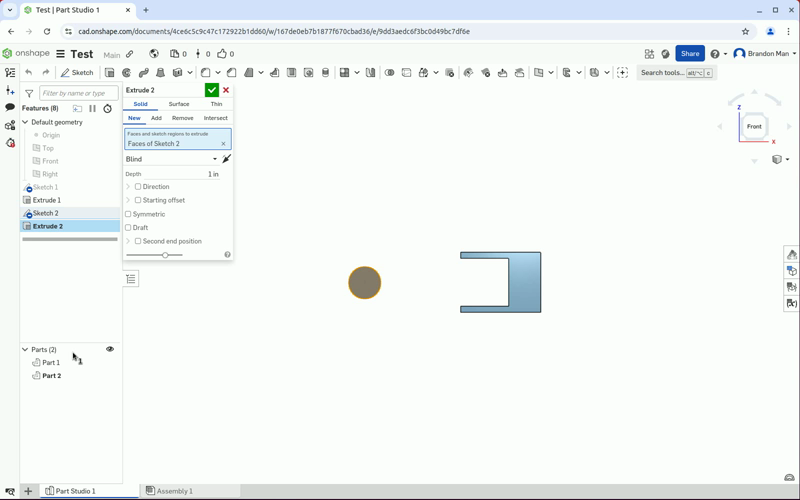
mouse_move(143, 106)
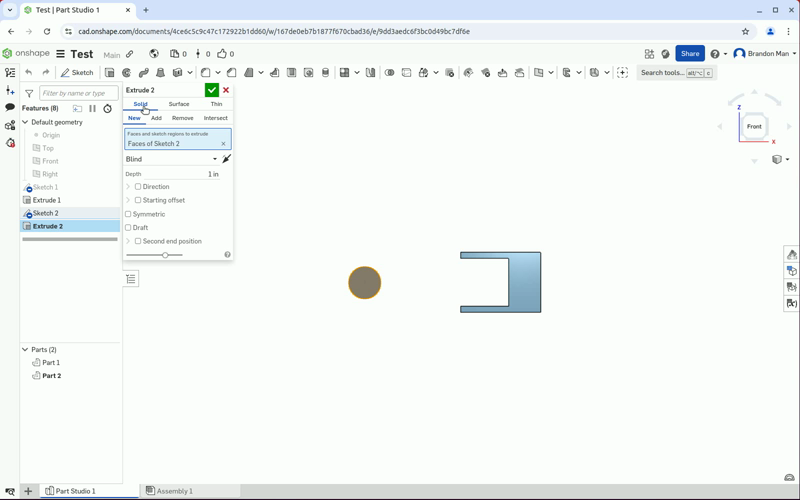
click(143, 106)
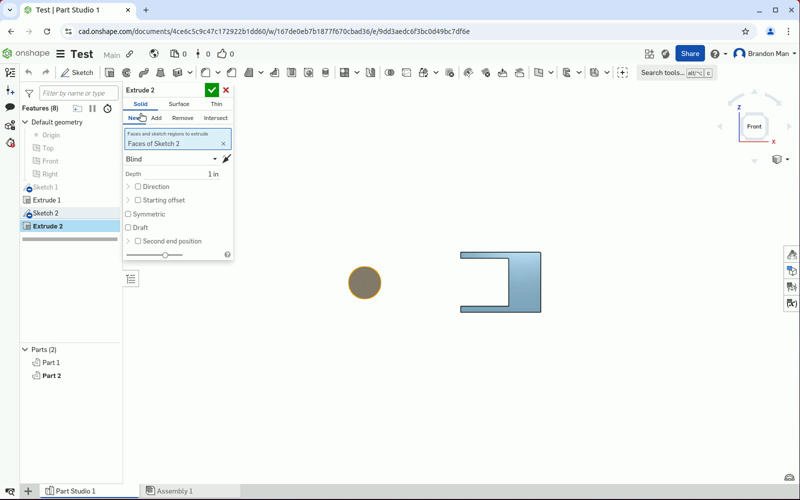
mouse_move(137, 120)
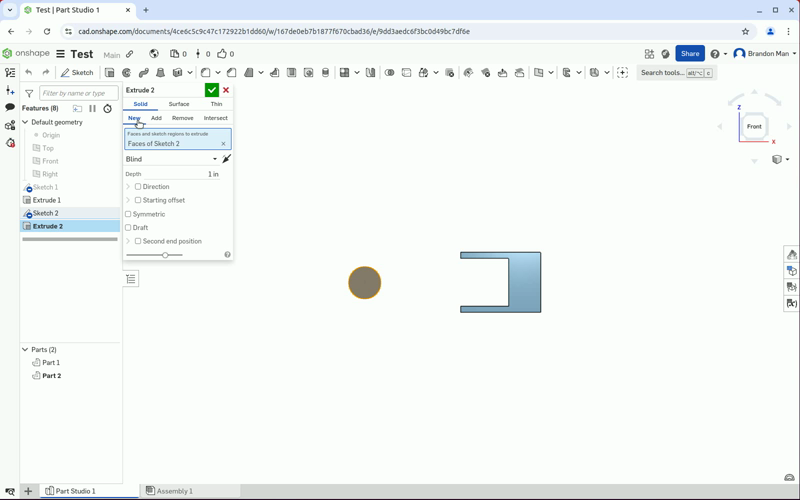
click(137, 120)
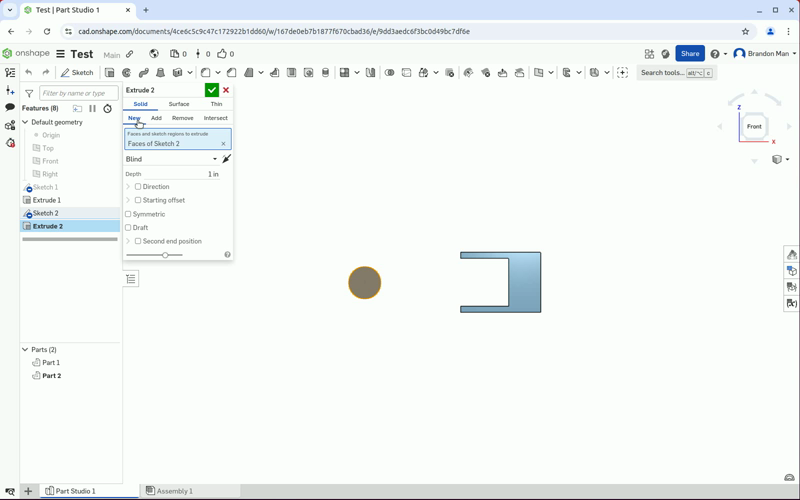
key(tab, 4)
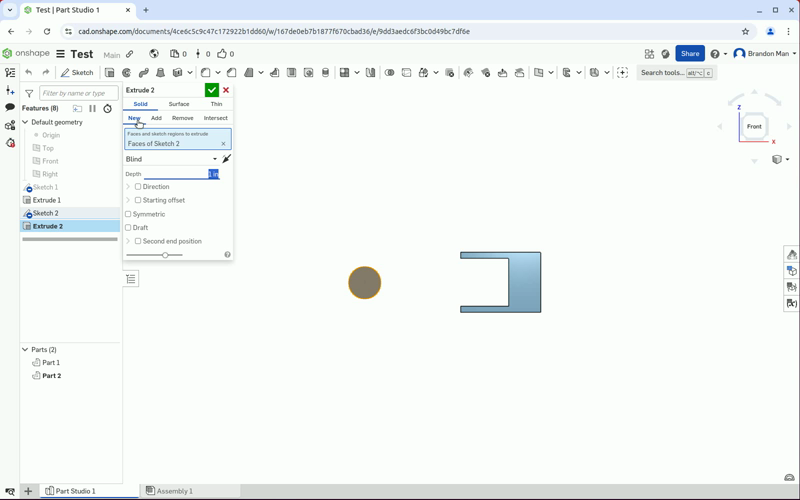
text(3.37)
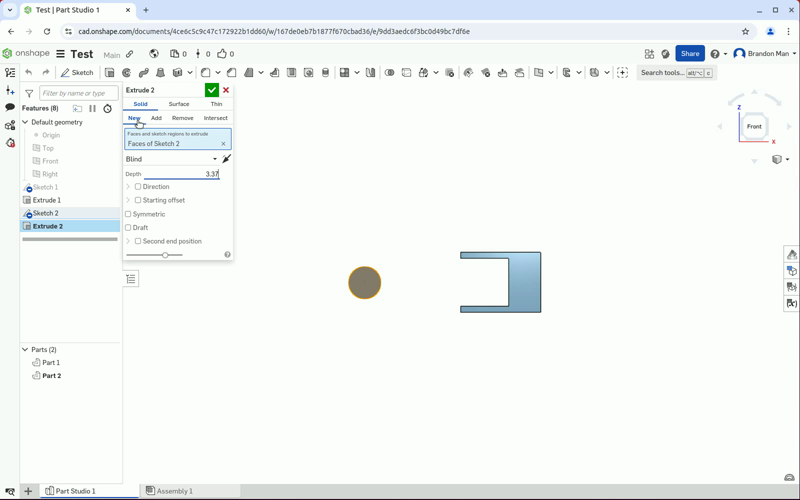
key(tab, 3)
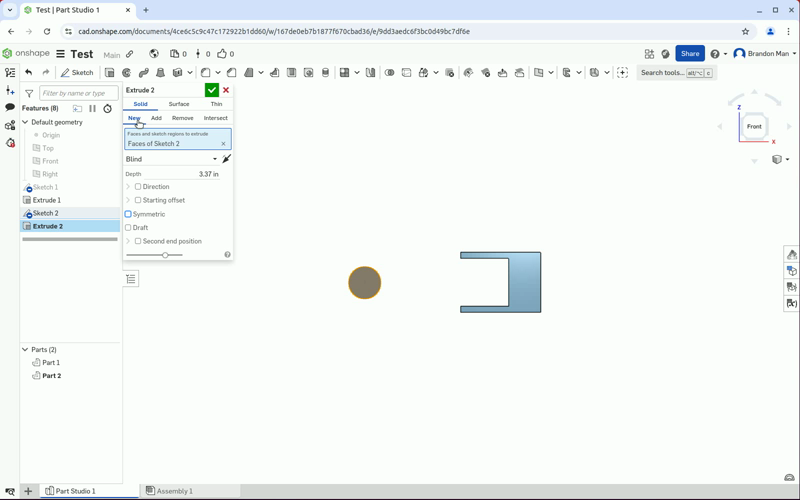
key(space)
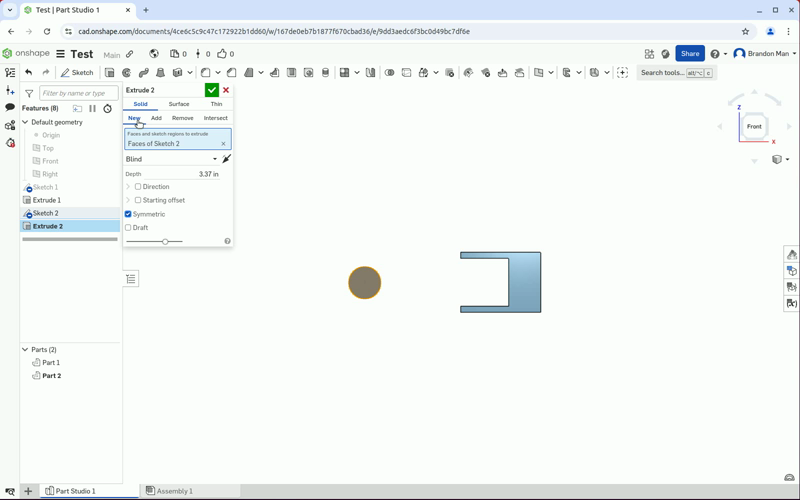
key(enter)
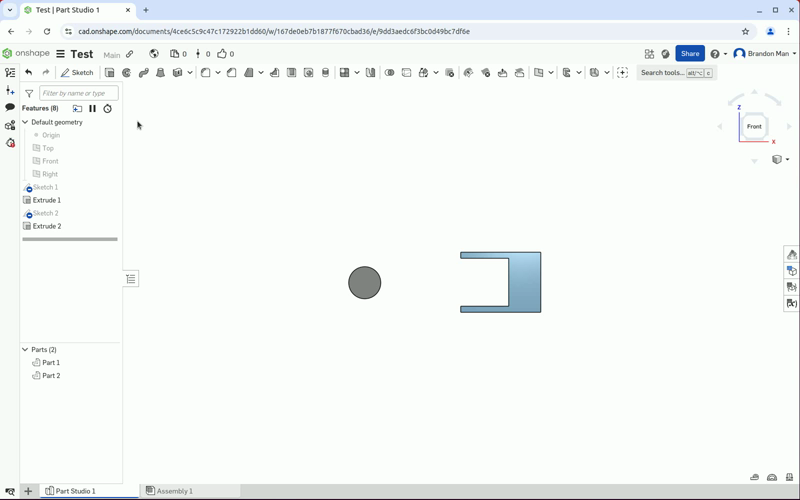
key(shift+h)
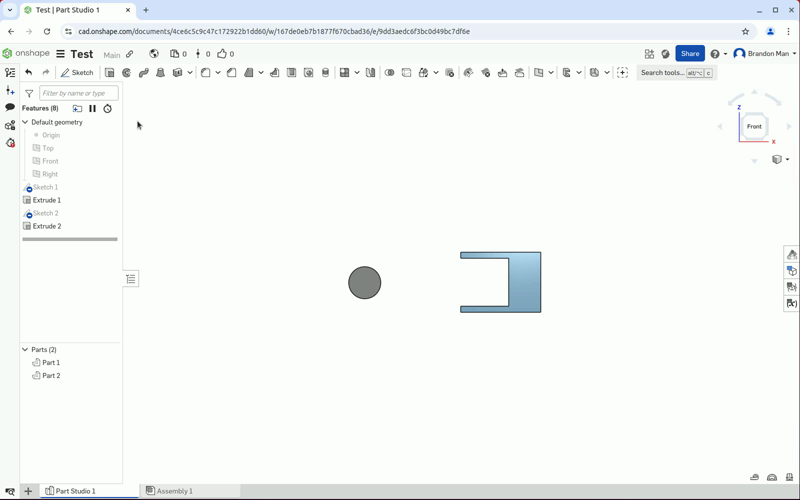
key(shift+h)
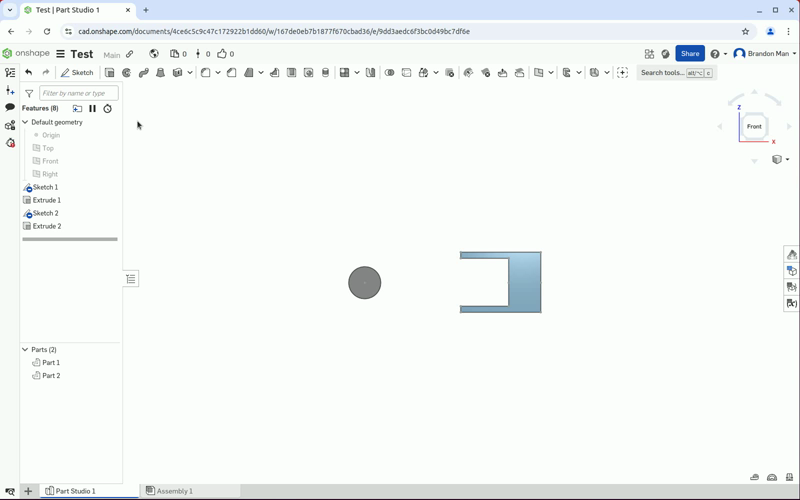
key(shift+7)
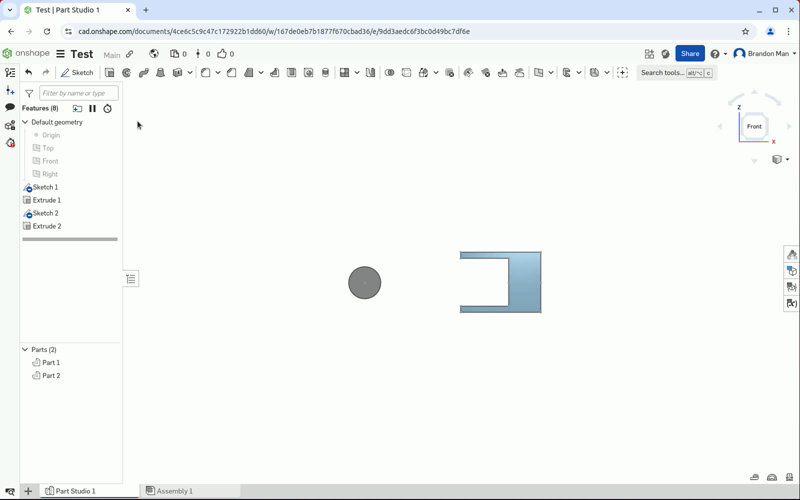
key(left, 2)
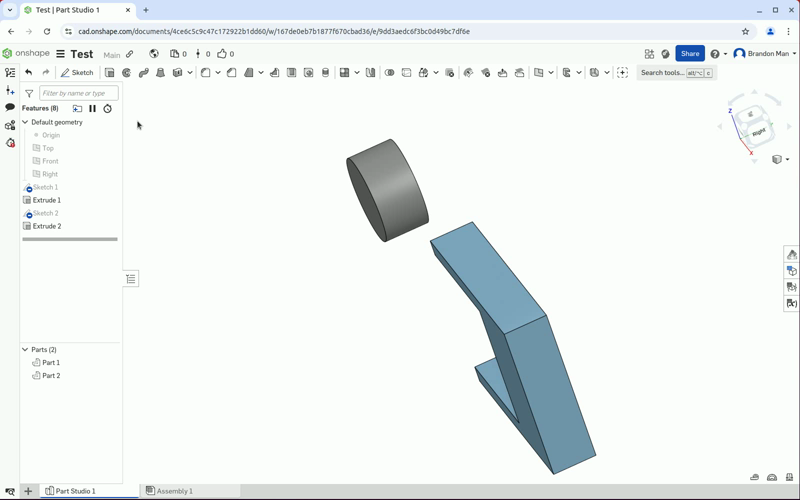
key(down, 2)
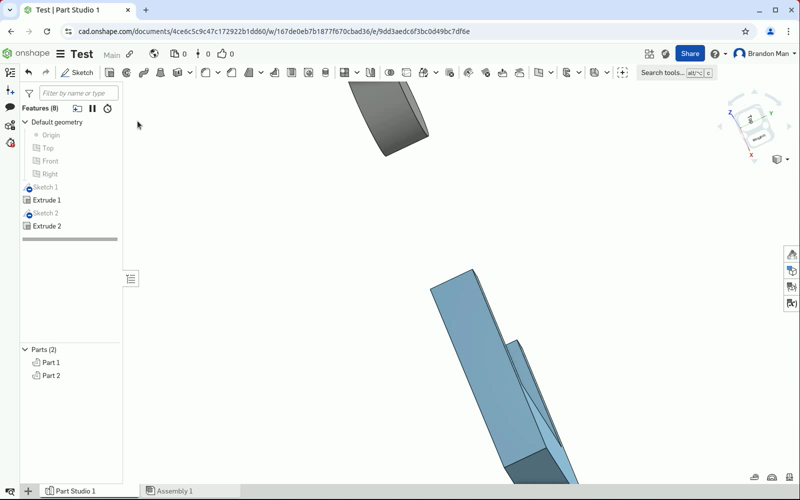
key(up, 2)
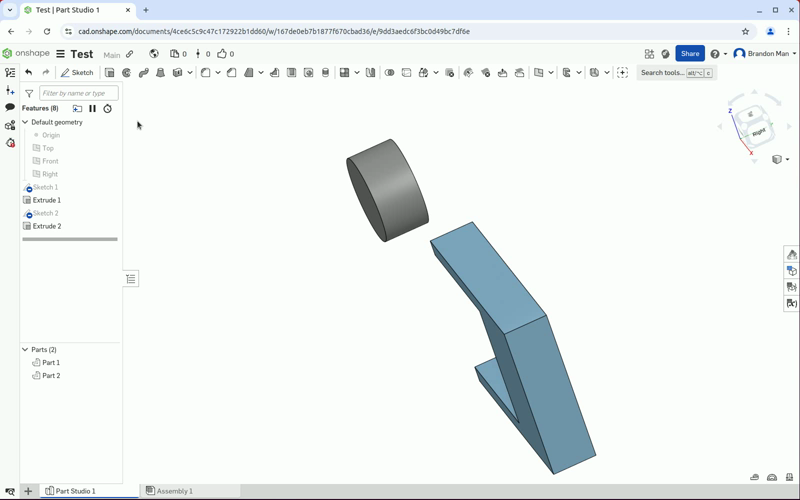
key(right, 2)
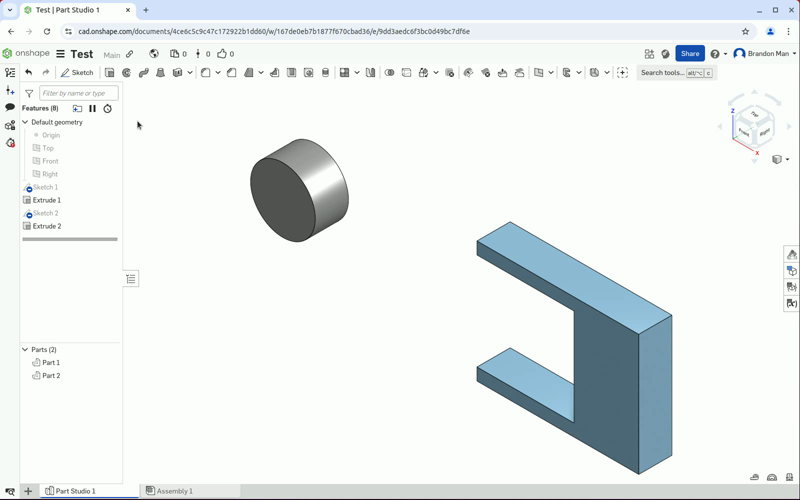
mouse_move(73, 189)
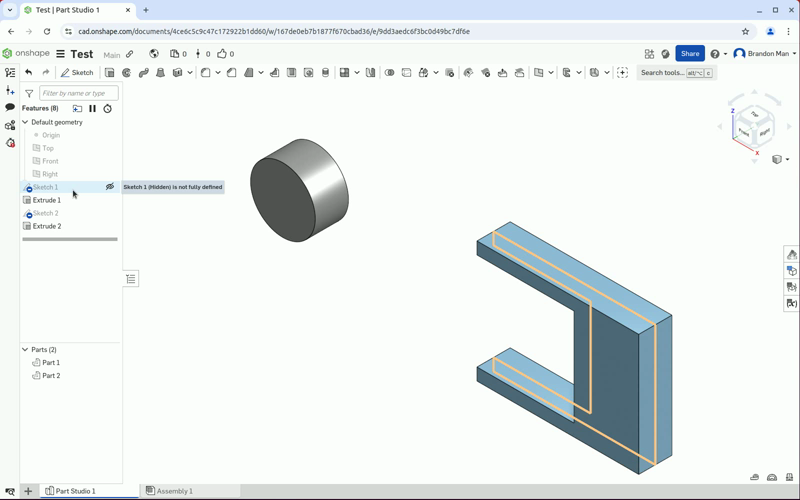
click(73, 189)